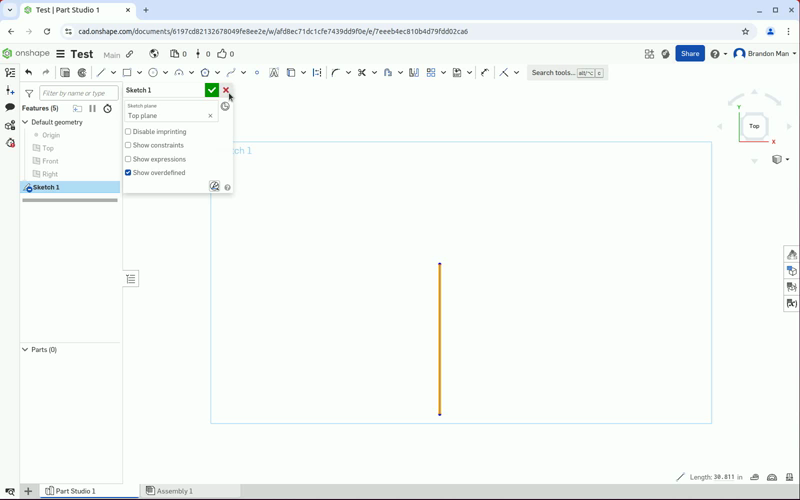
key(shift+h)
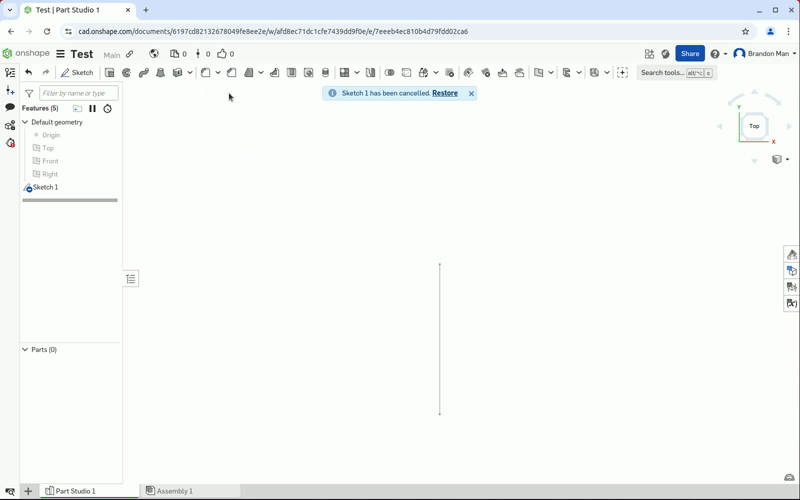
key(shift+s)
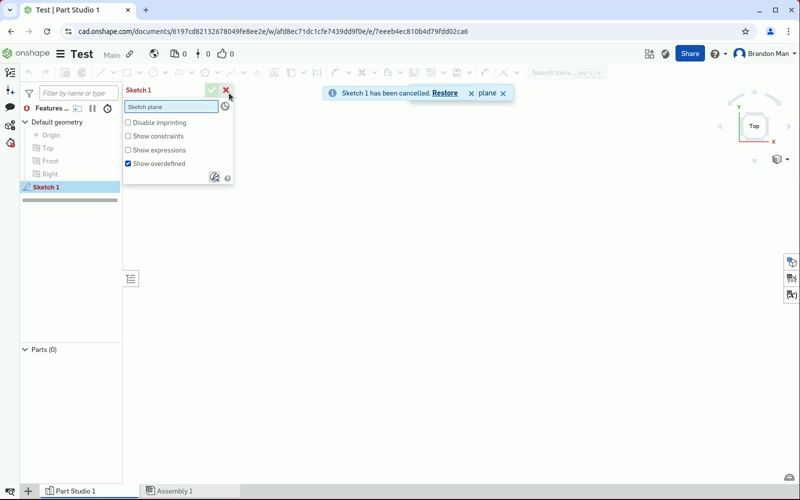
mouse_move(73, 150)
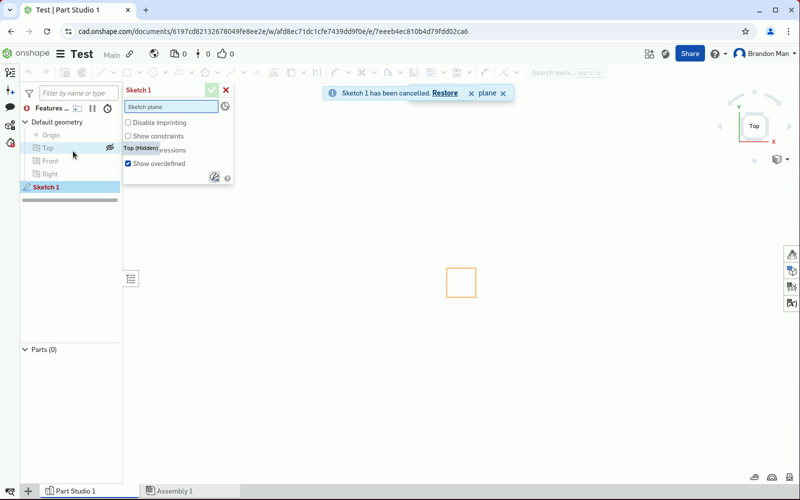
click(73, 150)
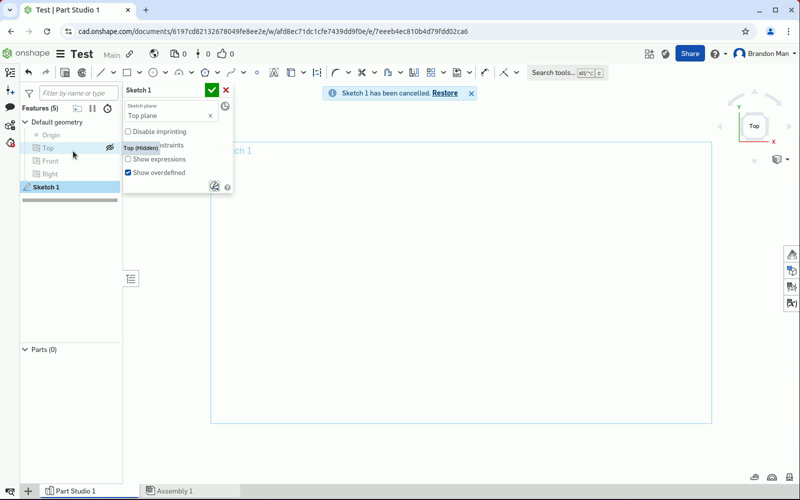
mouse_move(73, 352)
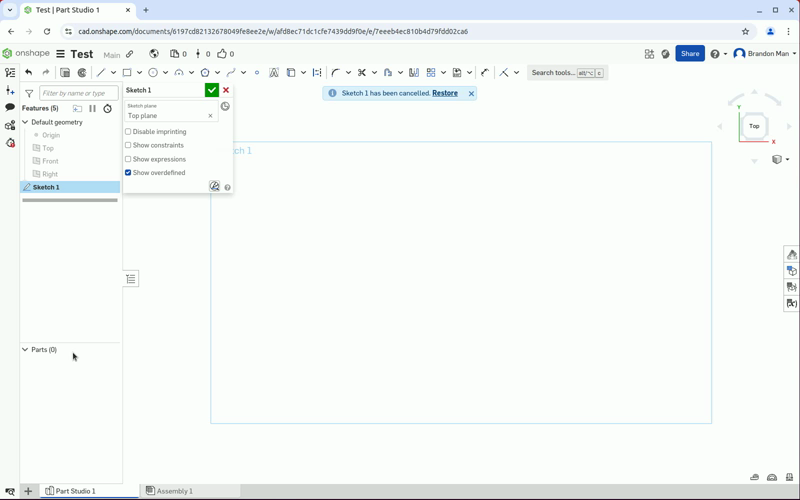
key(y)
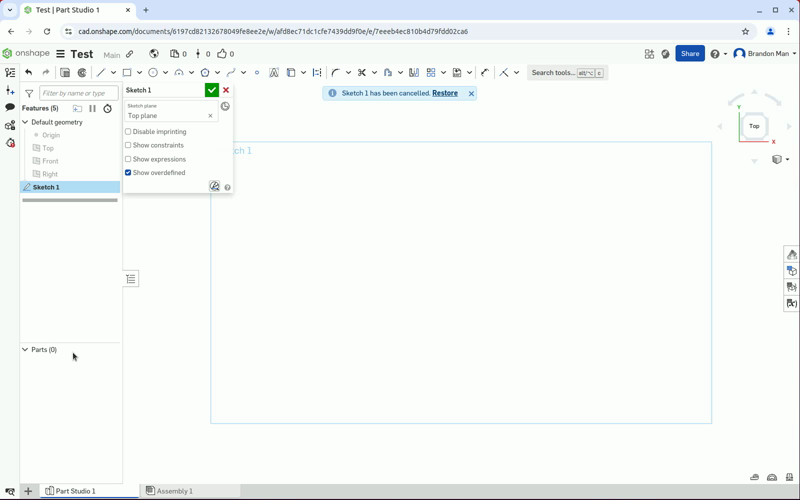
key(l)
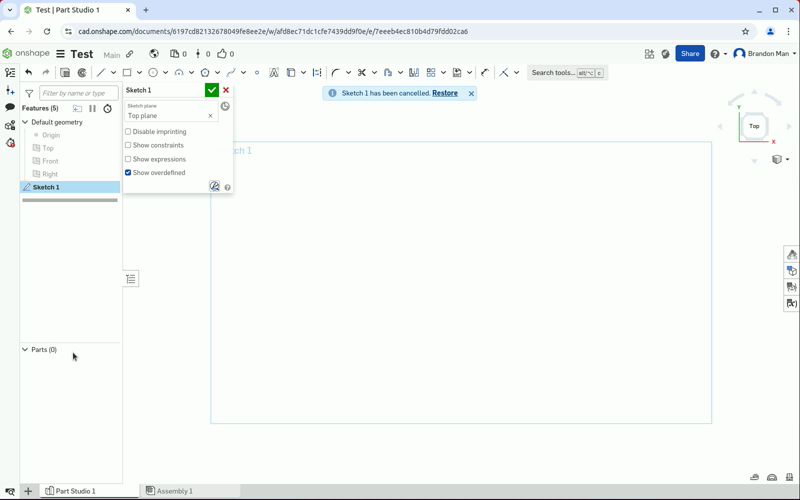
key_down(shift)
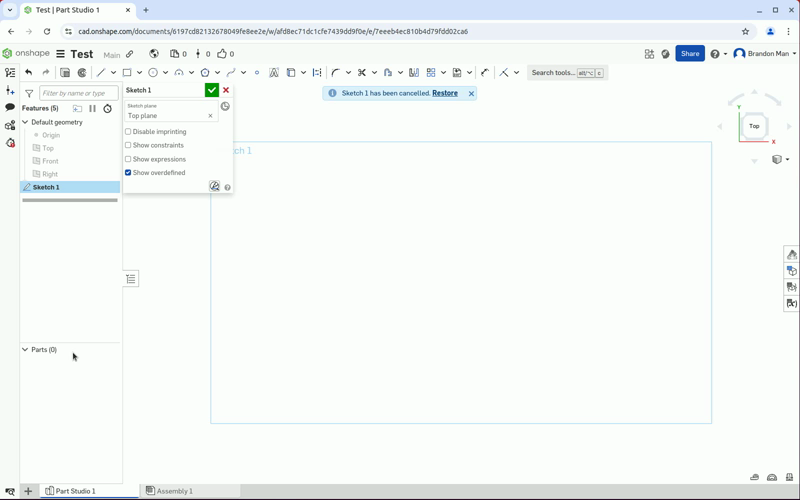
mouse_move(460, 282)
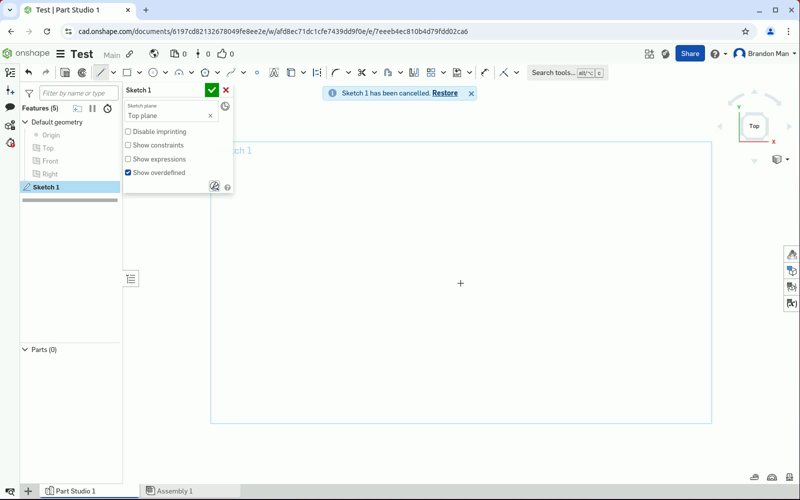
click(460, 282)
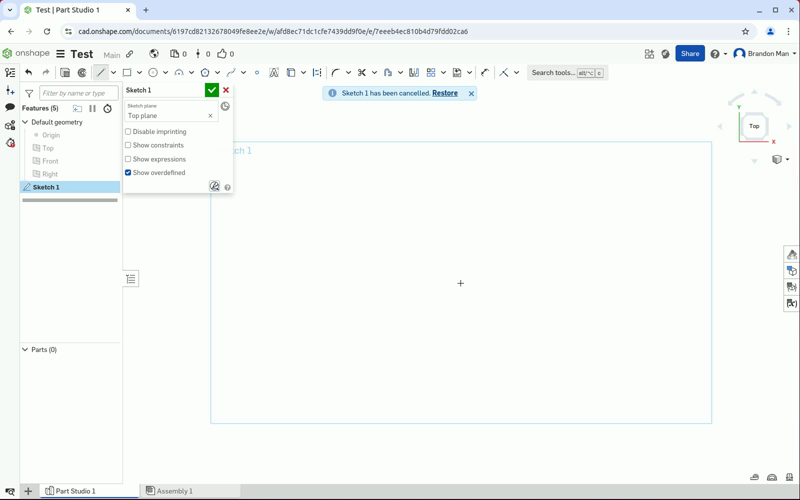
key_up(shift)
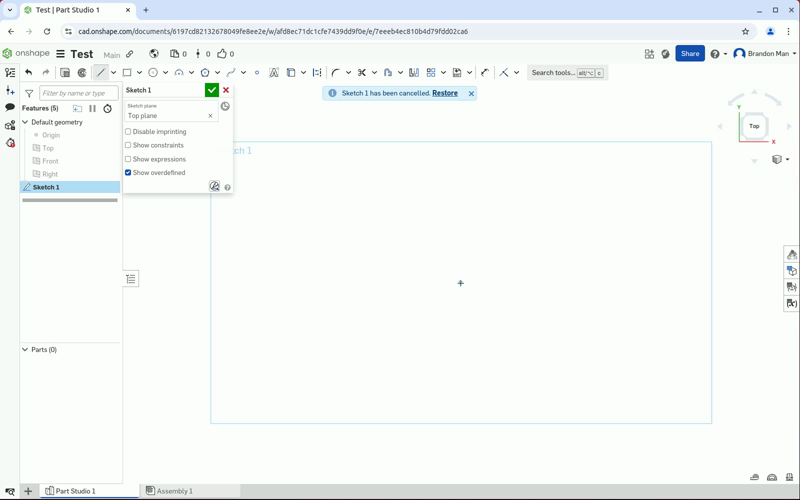
key_down(shift)
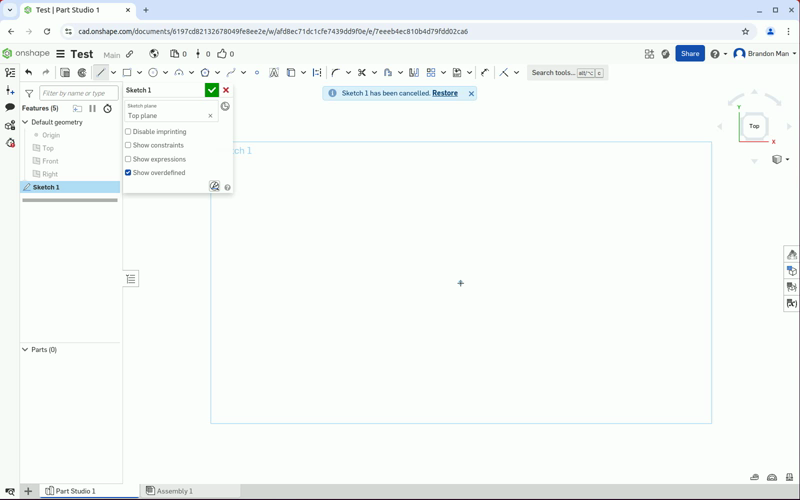
mouse_move(490, 282)
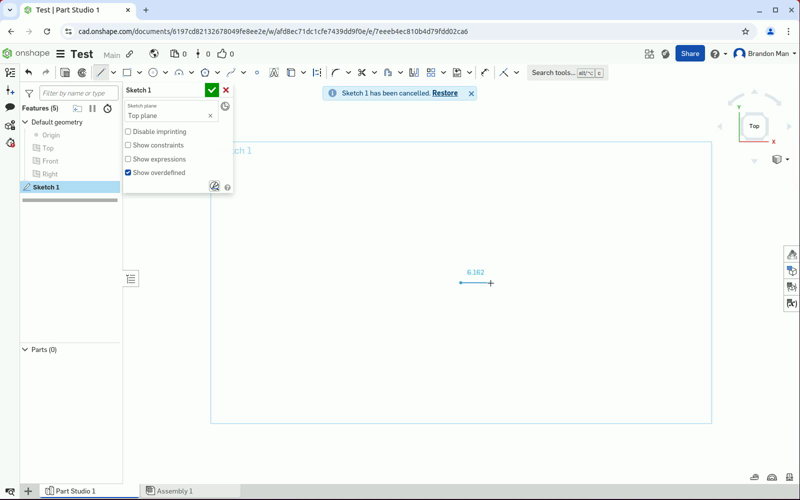
mouse_move(468, 282)
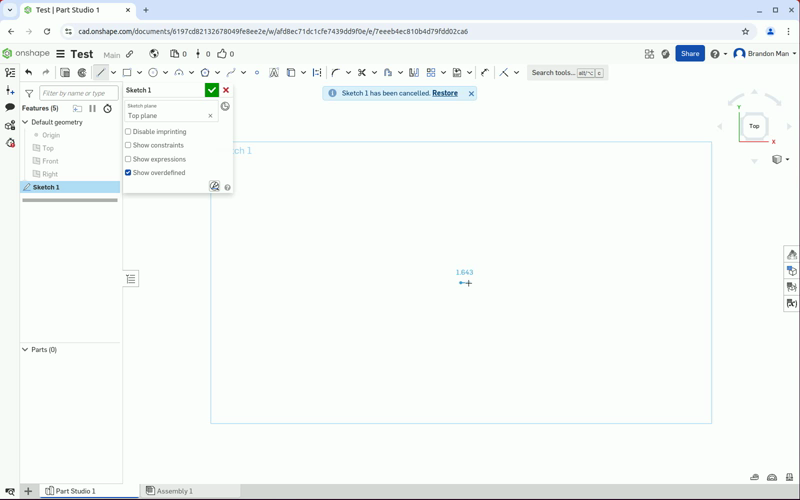
click(468, 282)
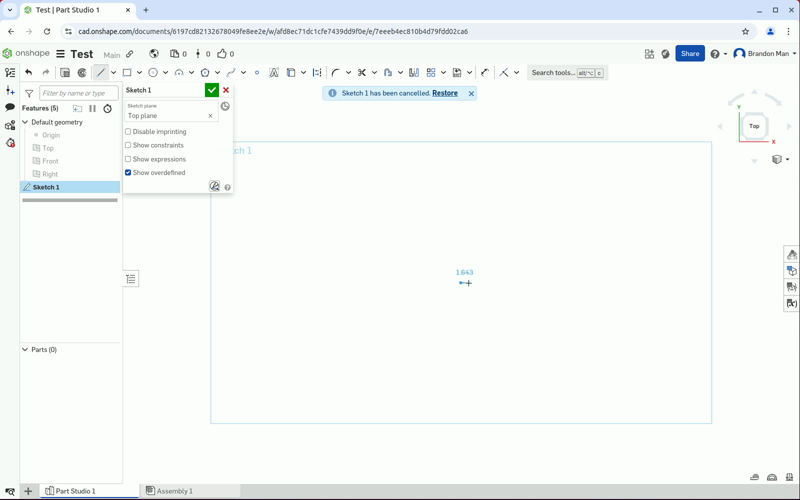
key_up(shift)
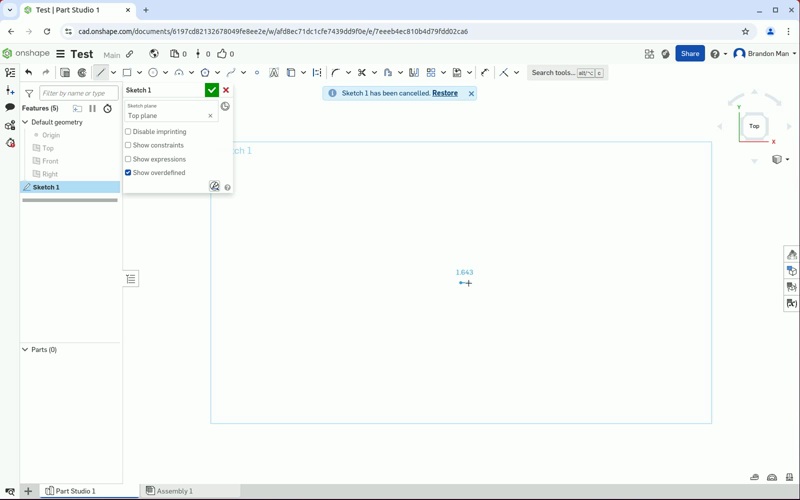
key_down(shift)
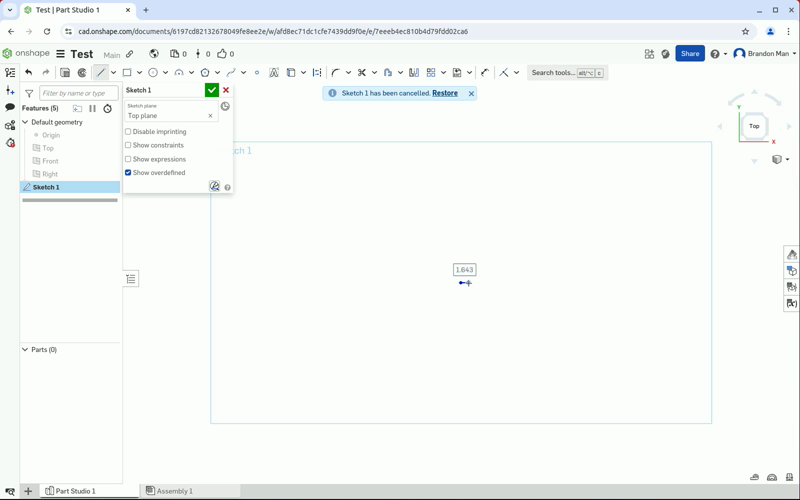
mouse_move(498, 282)
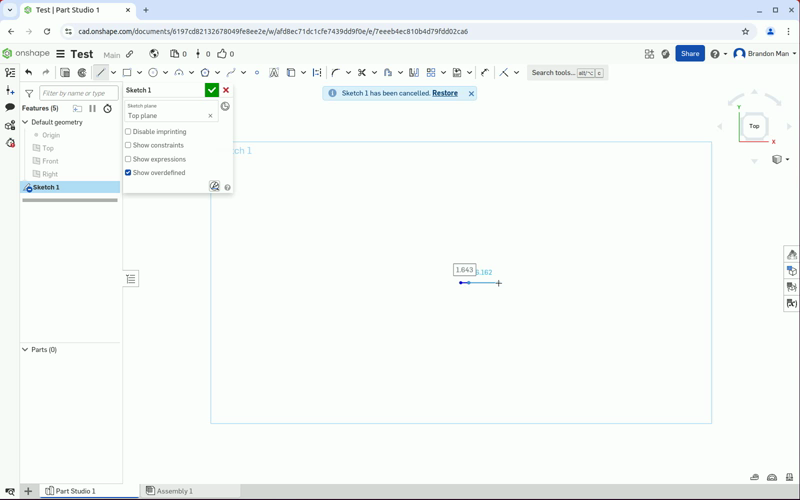
mouse_move(468, 276)
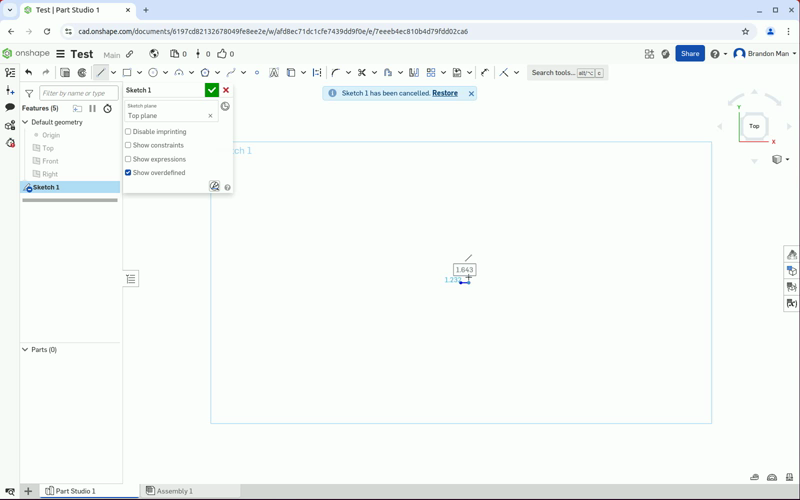
scroll(6)
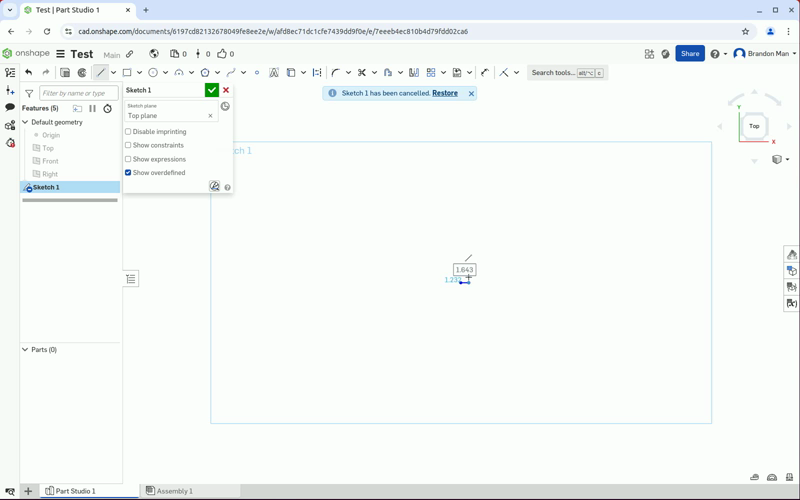
scroll(6)
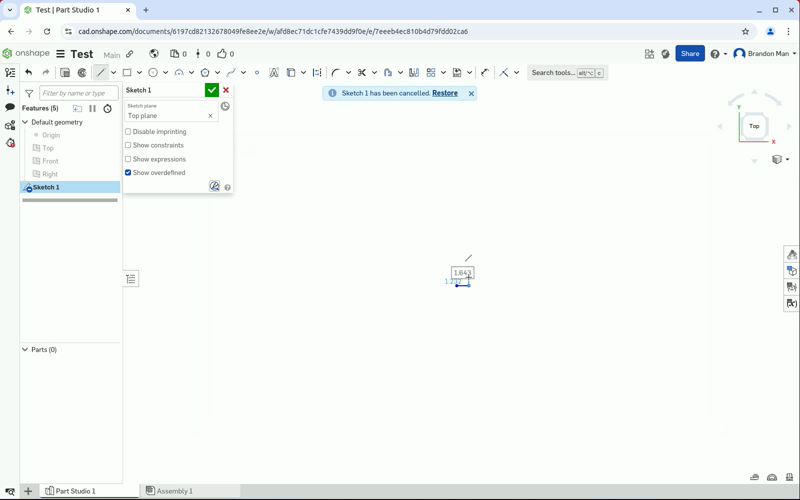
scroll(6)
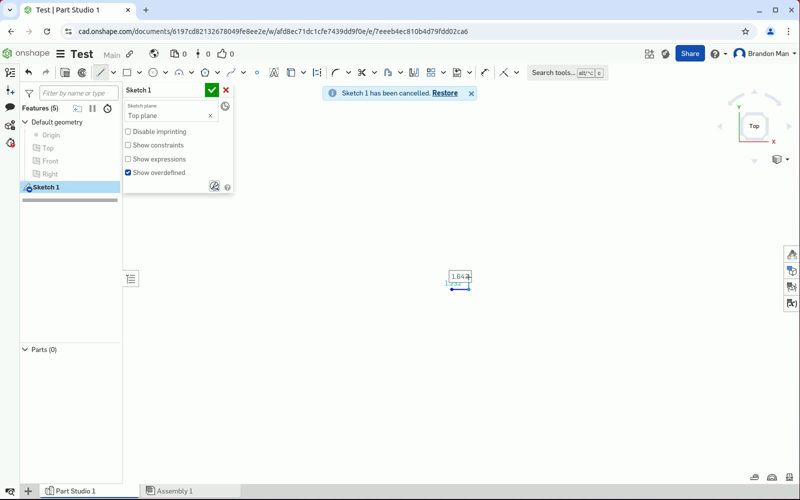
scroll(6)
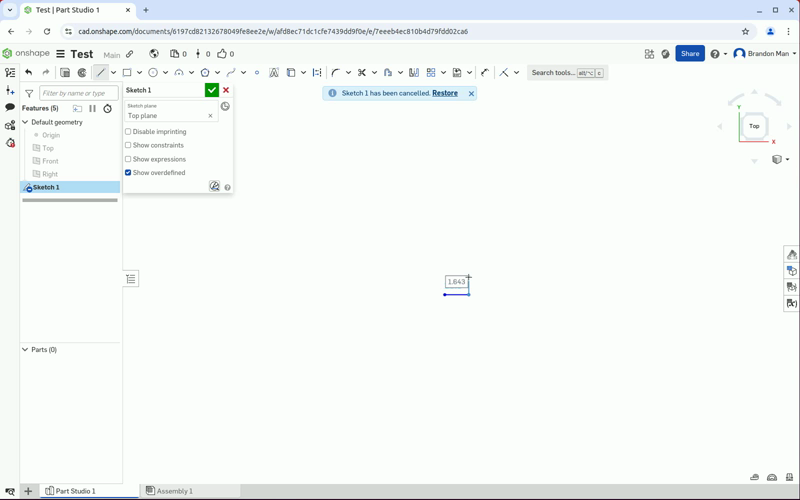
scroll(6)
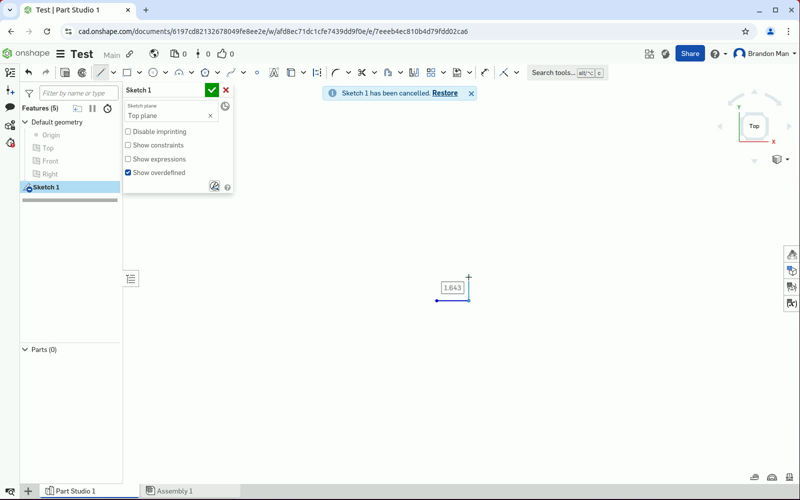
scroll(6)
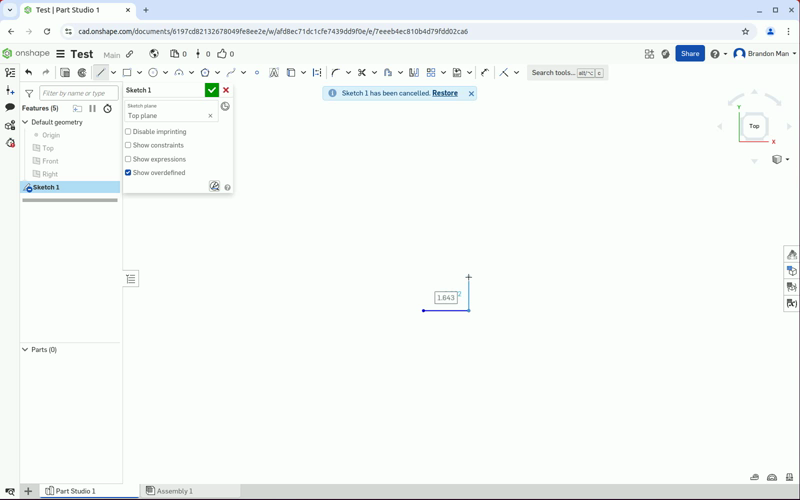
scroll(6)
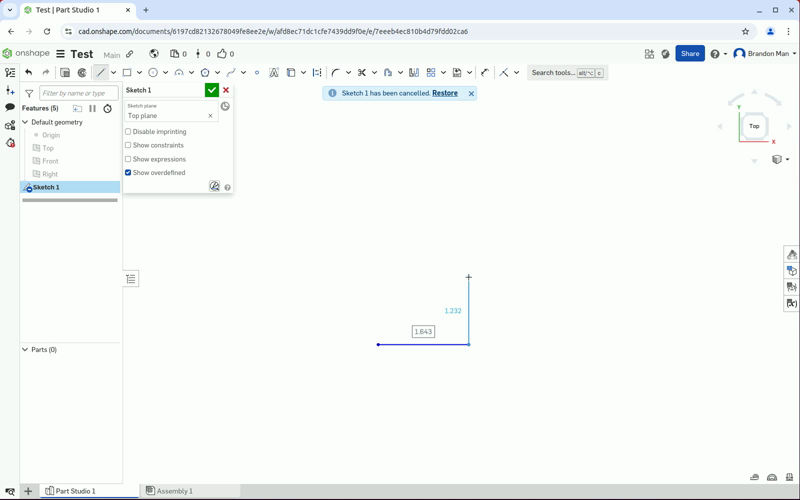
click(468, 276)
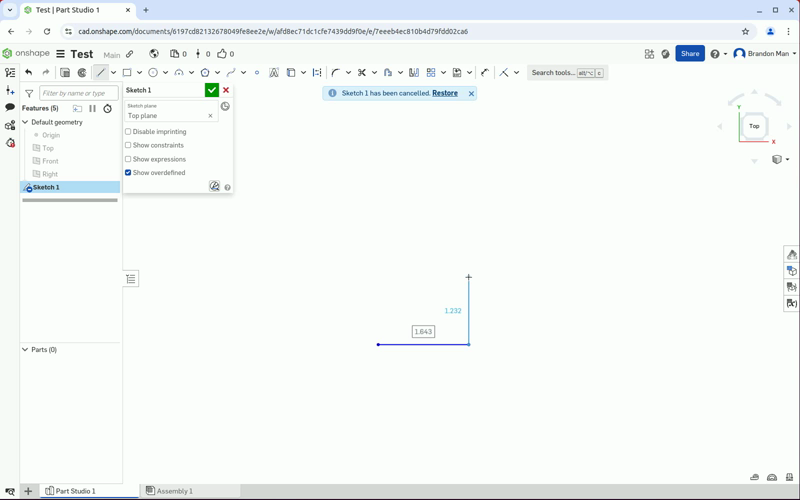
scroll(-6)
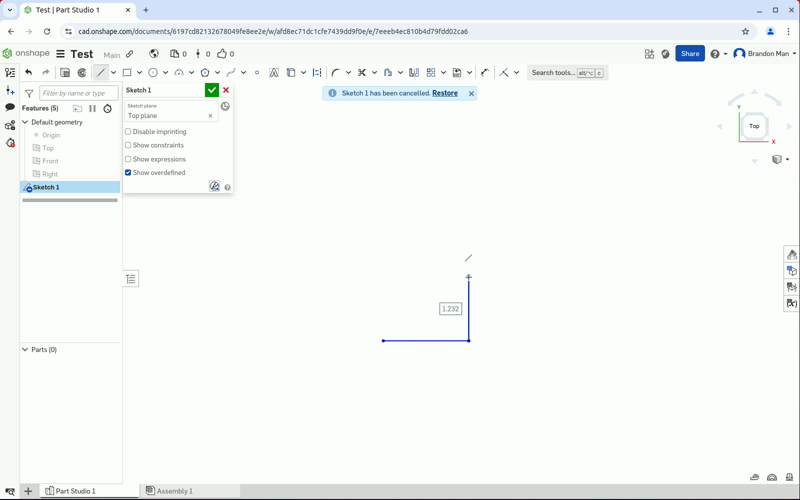
scroll(-6)
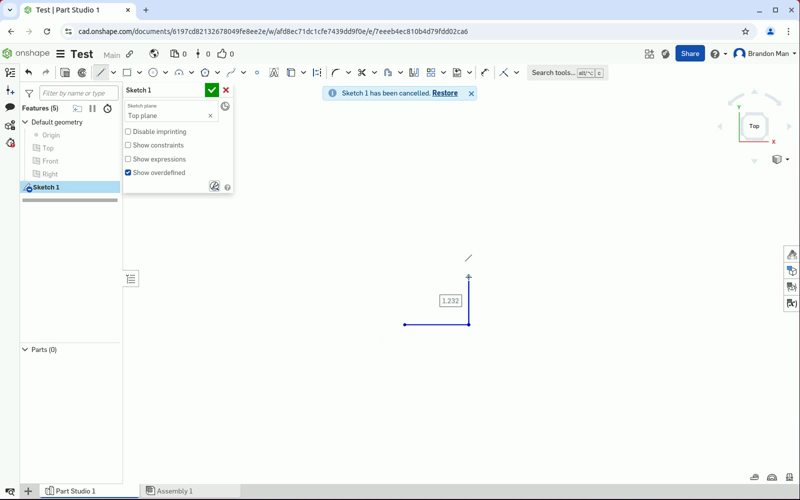
scroll(-6)
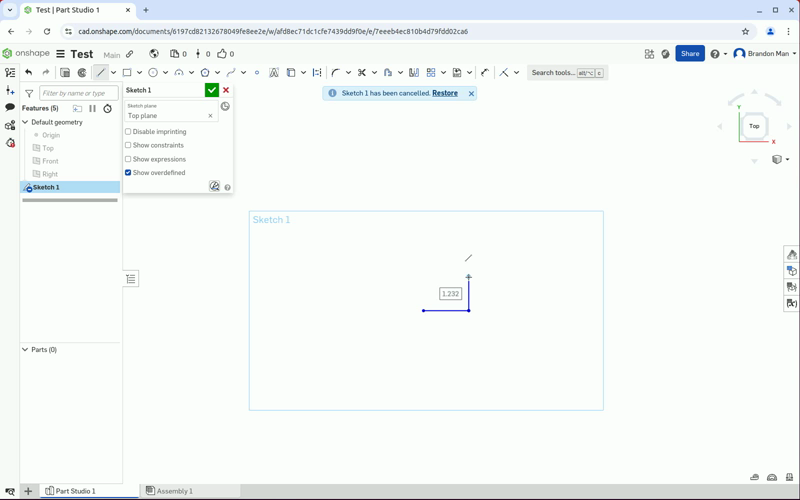
scroll(-6)
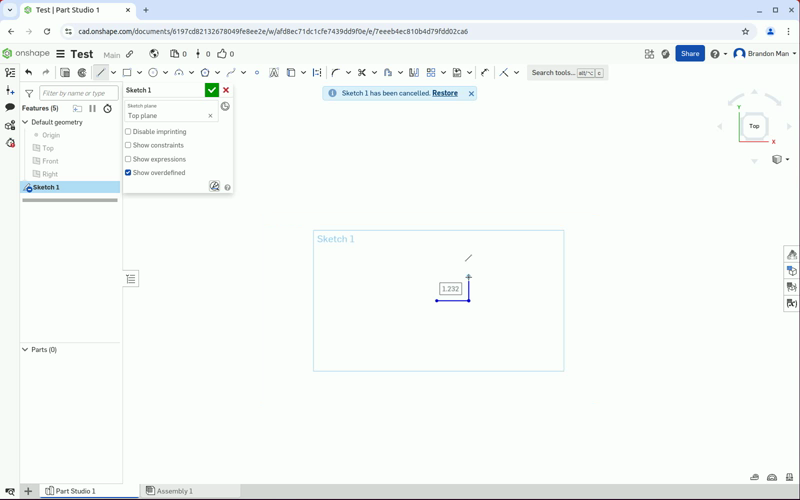
scroll(-6)
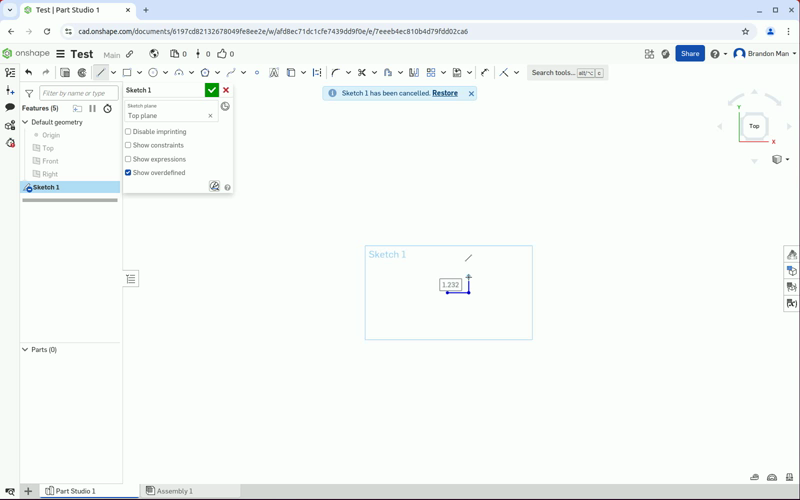
scroll(-6)
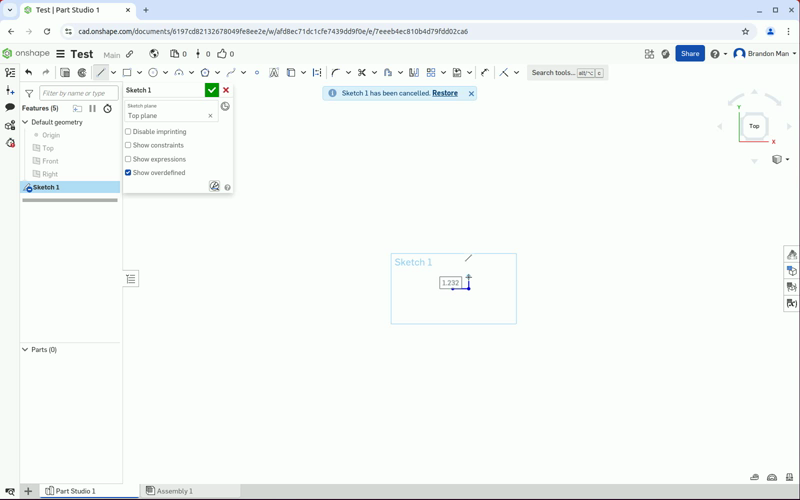
scroll(-6)
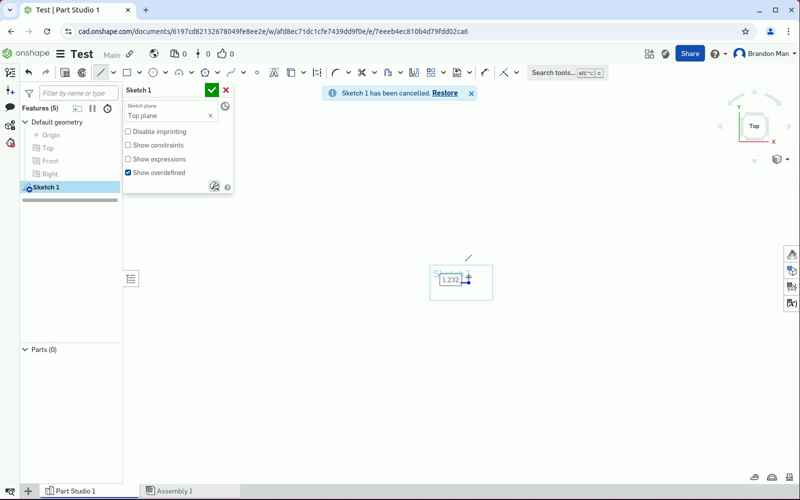
key_up(shift)
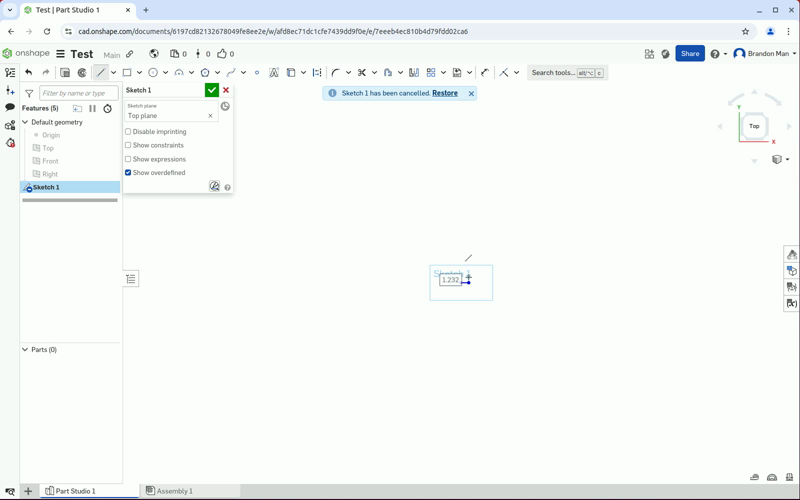
key_down(shift)
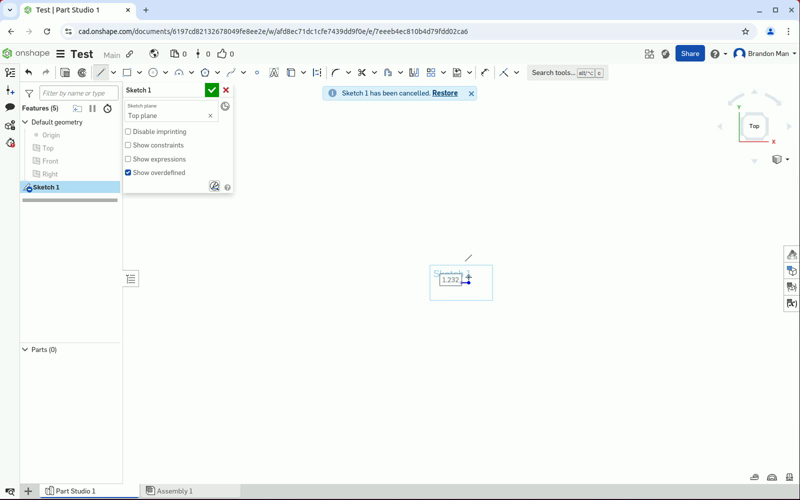
mouse_move(498, 276)
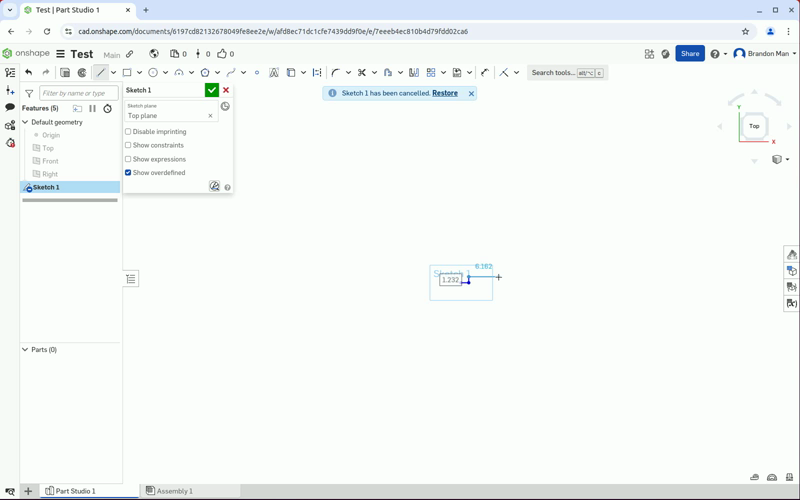
mouse_move(460, 276)
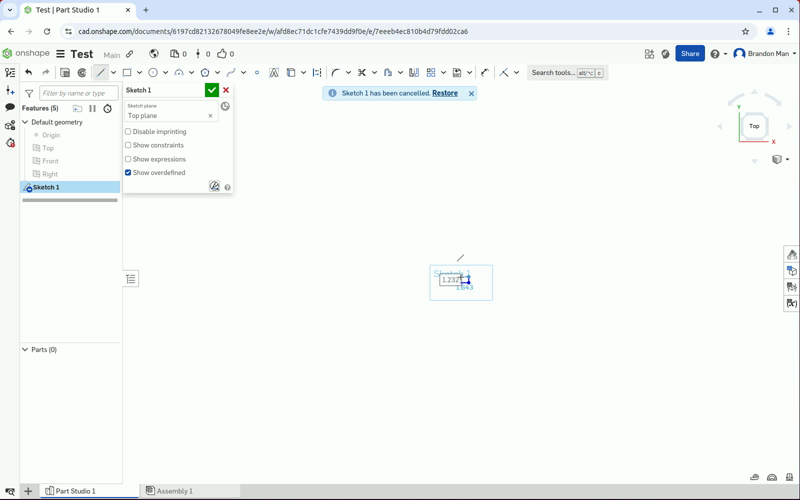
click(460, 276)
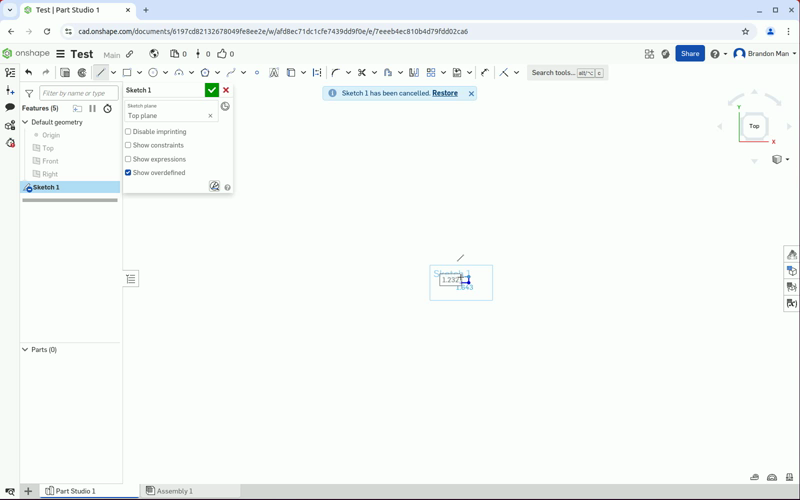
key_up(shift)
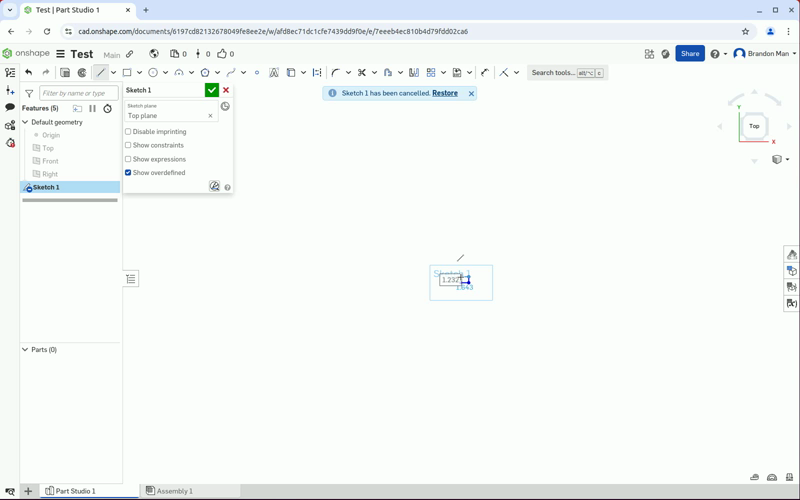
mouse_move(490, 276)
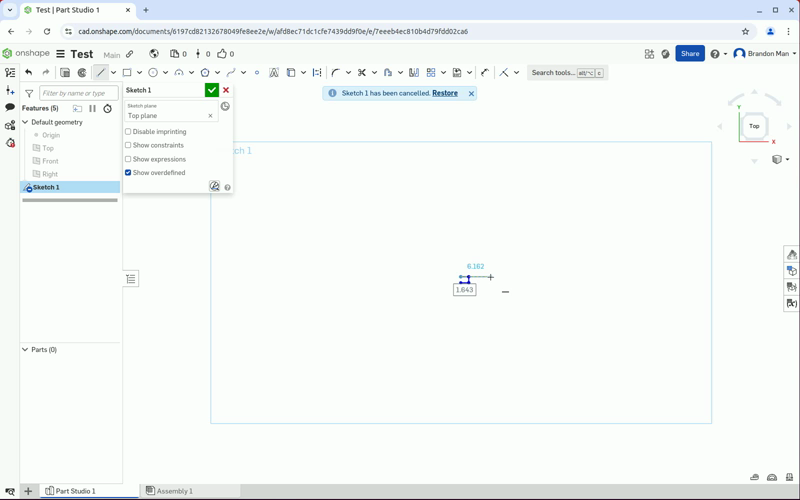
key_down(shift)
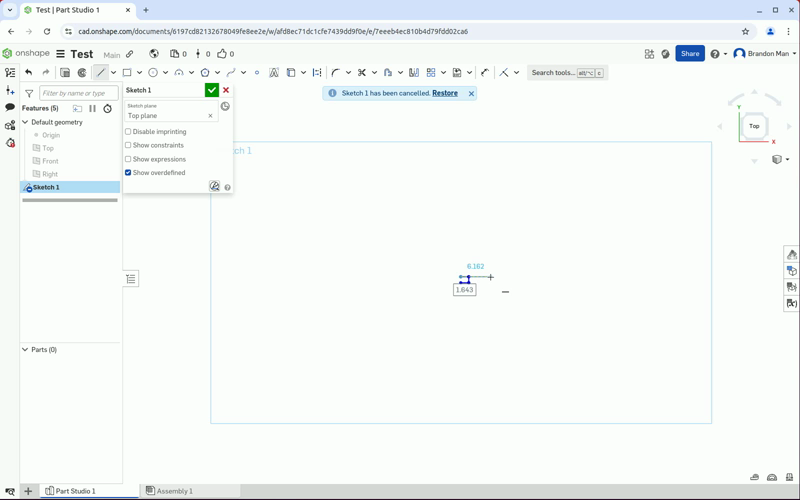
mouse_move(460, 282)
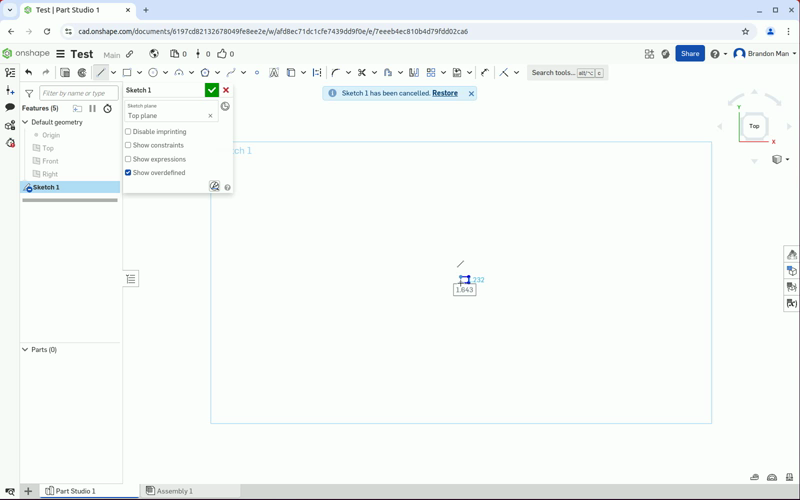
scroll(6)
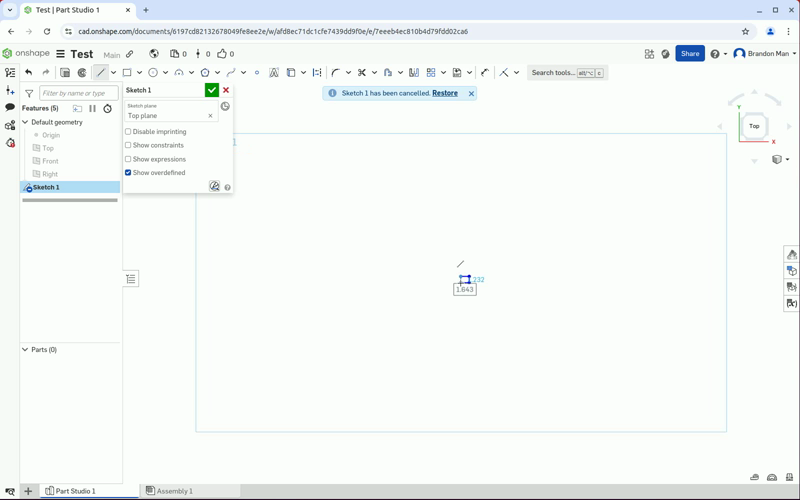
scroll(6)
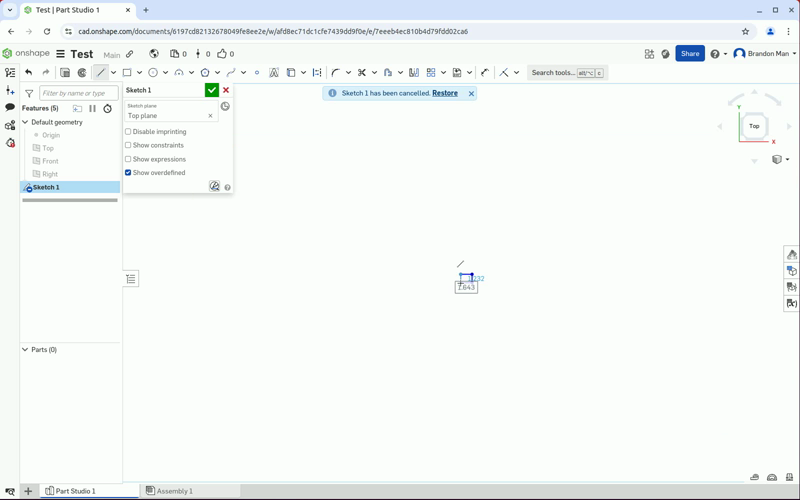
scroll(6)
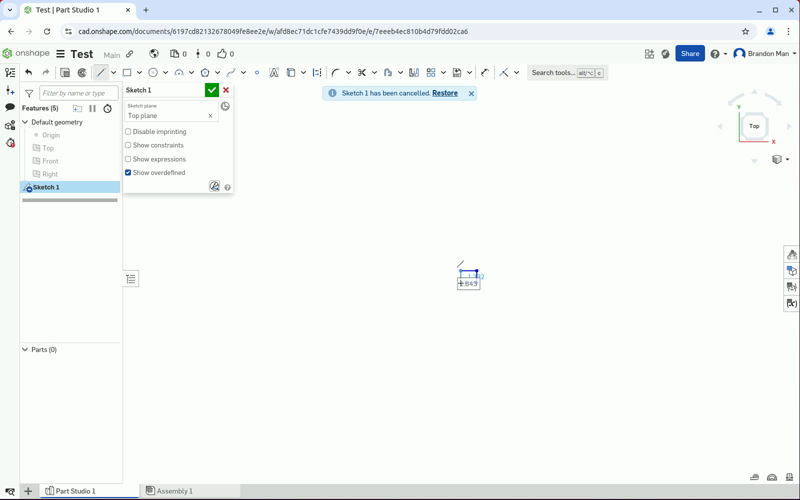
scroll(6)
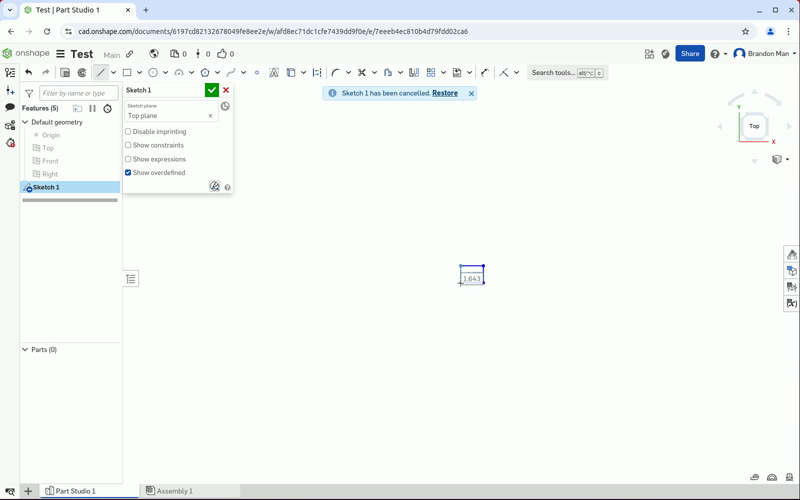
scroll(6)
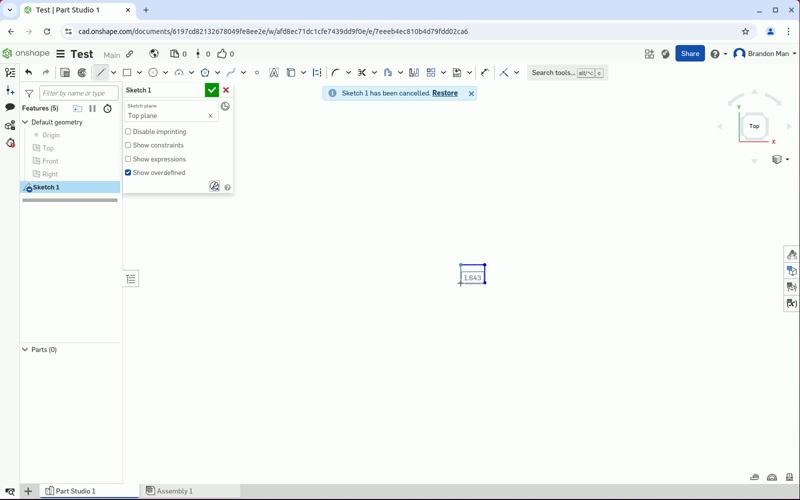
scroll(6)
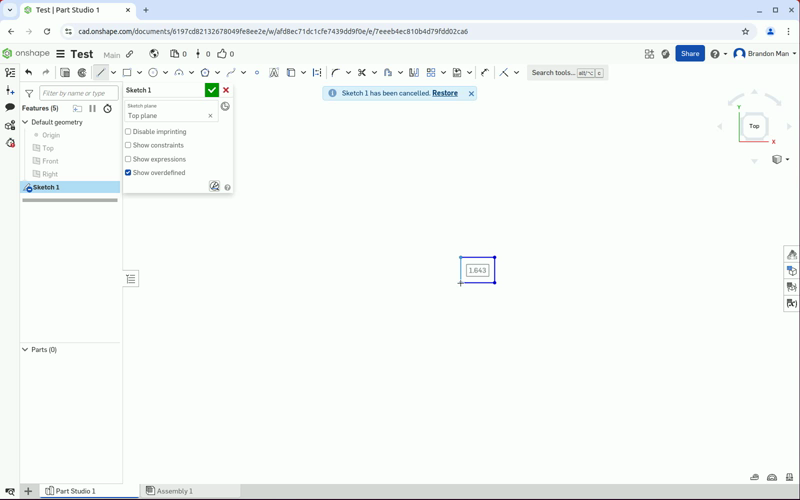
scroll(6)
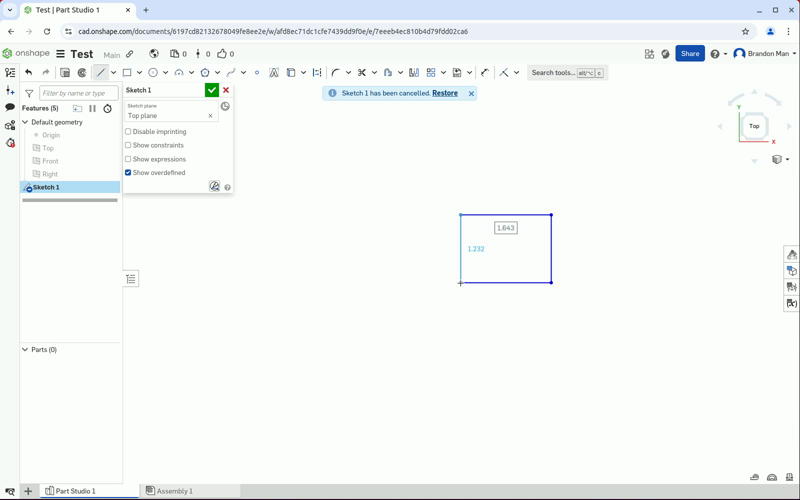
key_up(shift)
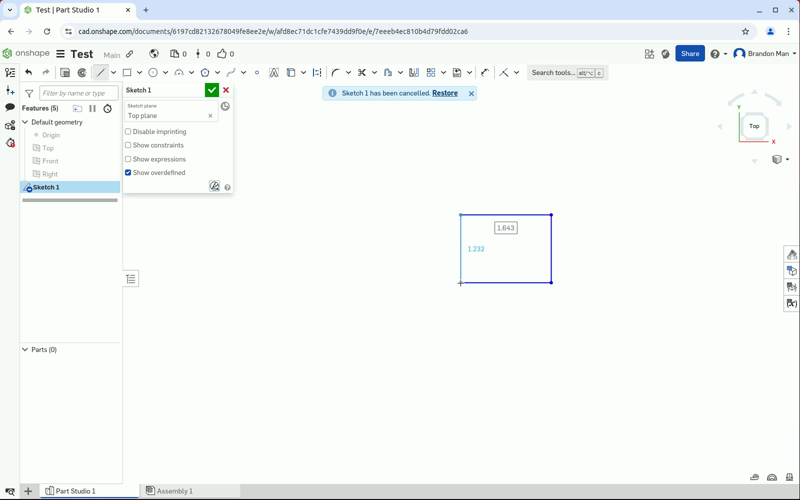
click(460, 282)
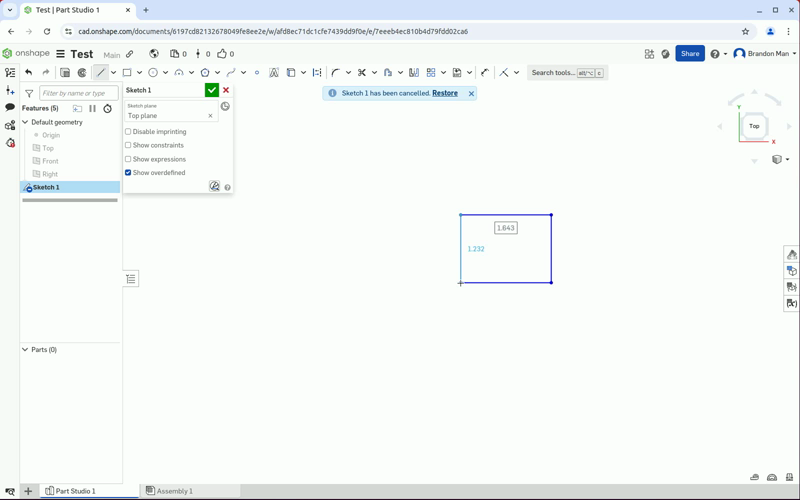
scroll(-6)
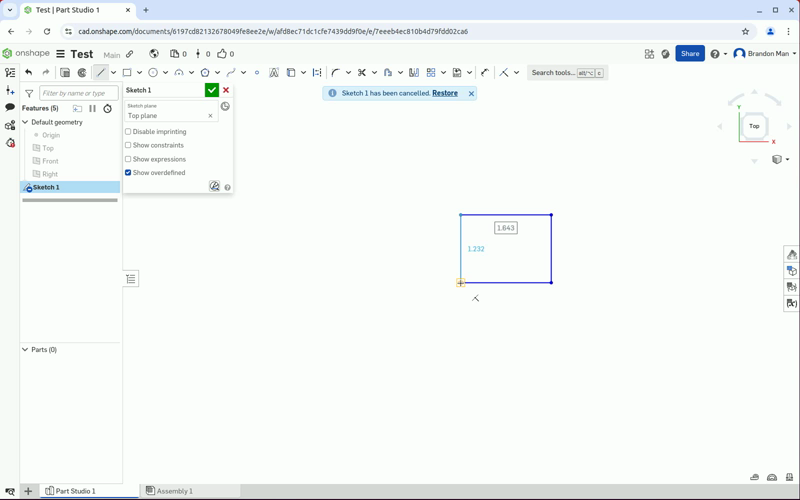
scroll(-6)
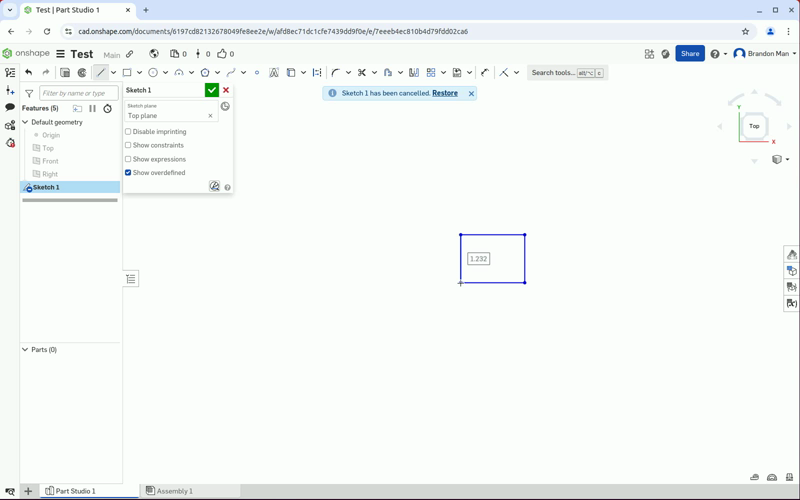
scroll(-6)
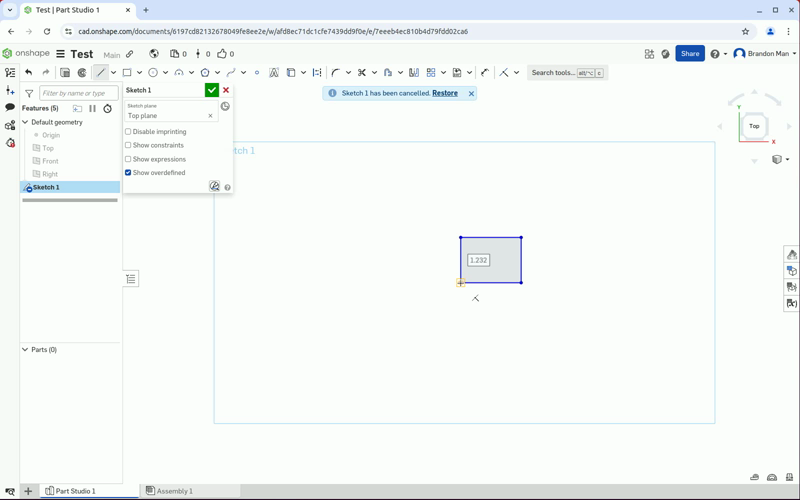
scroll(-6)
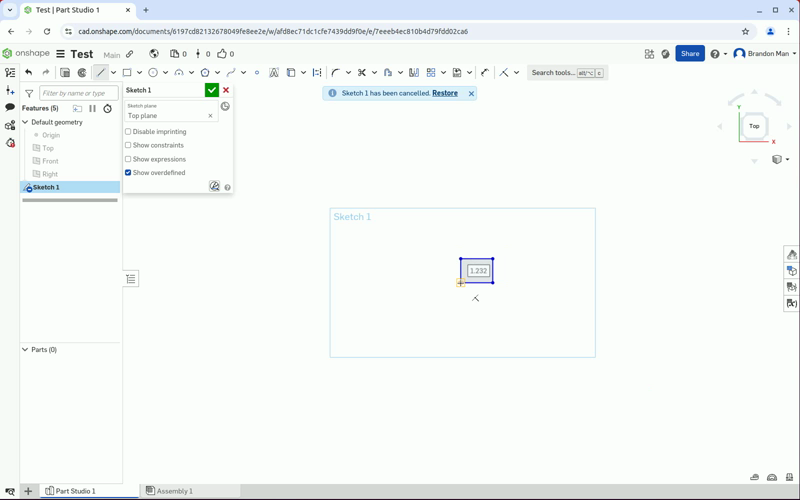
scroll(-6)
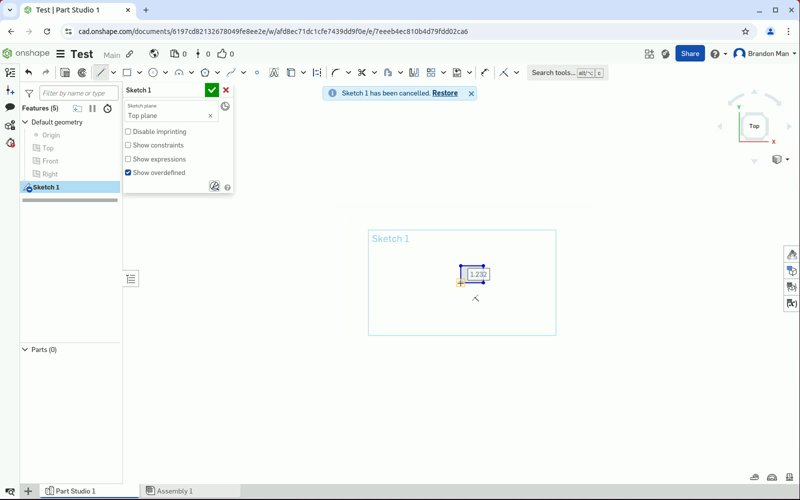
scroll(-6)
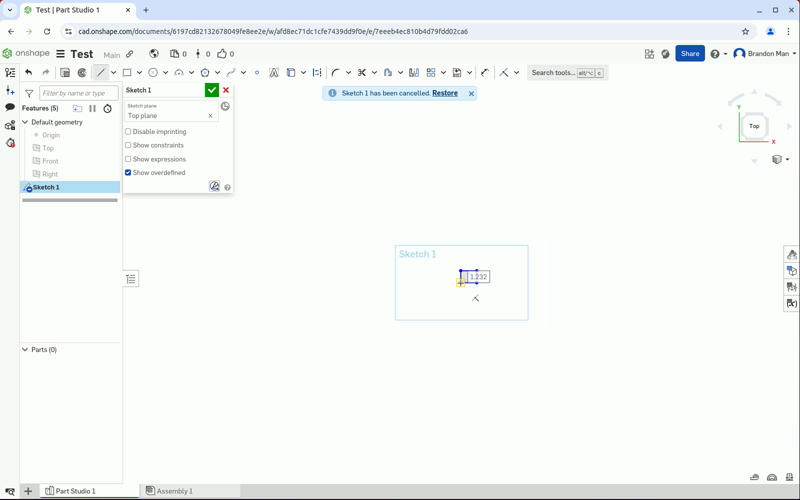
scroll(-6)
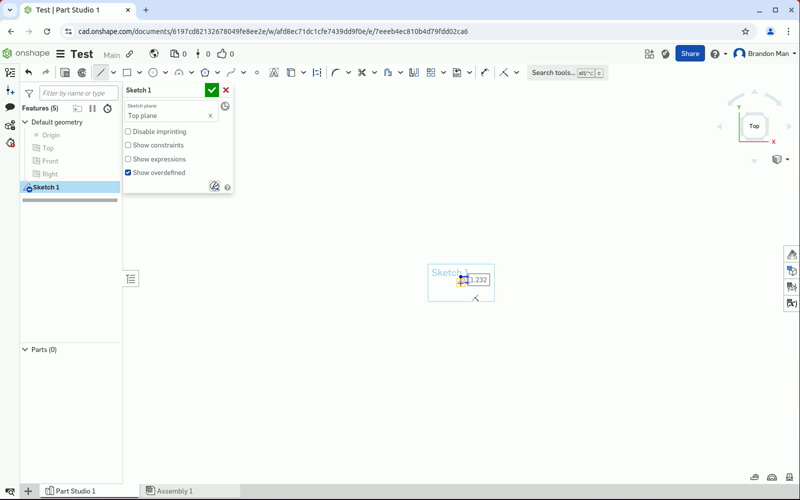
key(esc)
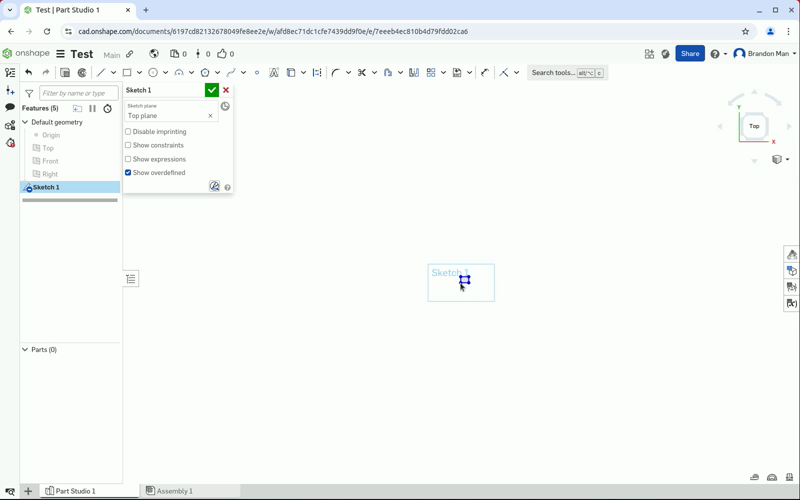
mouse_move(465, 276)
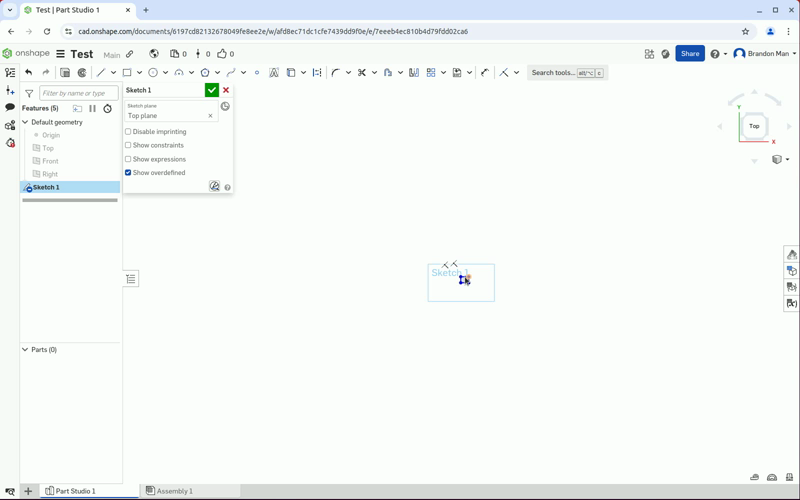
scroll(6)
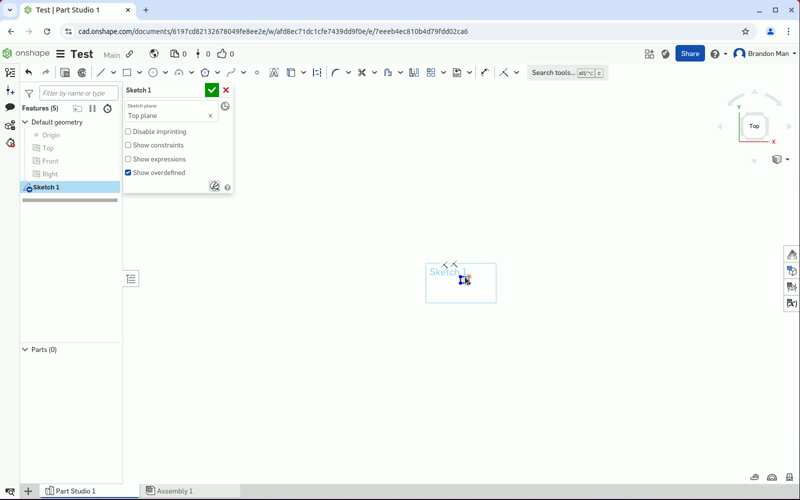
scroll(6)
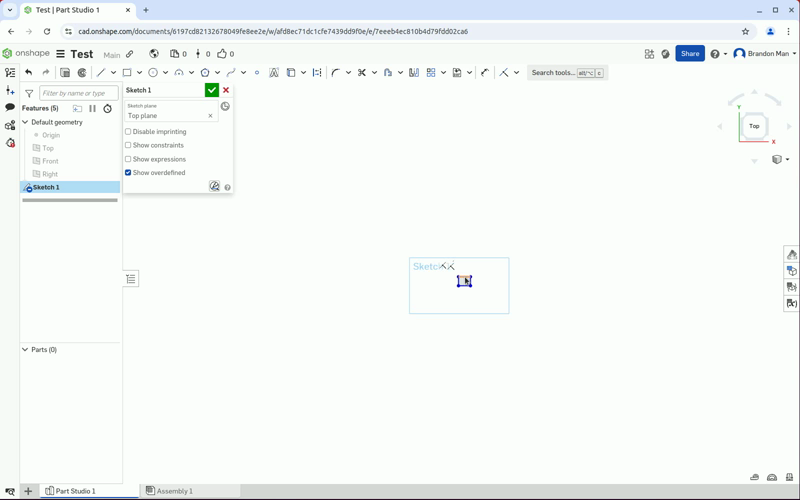
scroll(6)
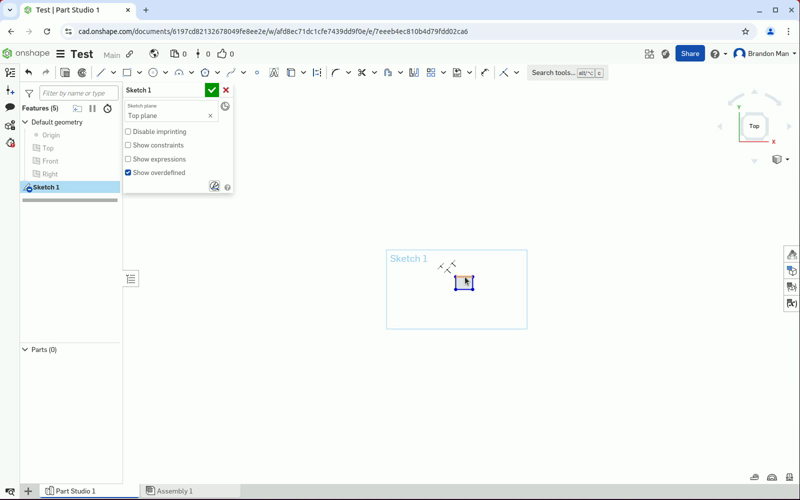
scroll(6)
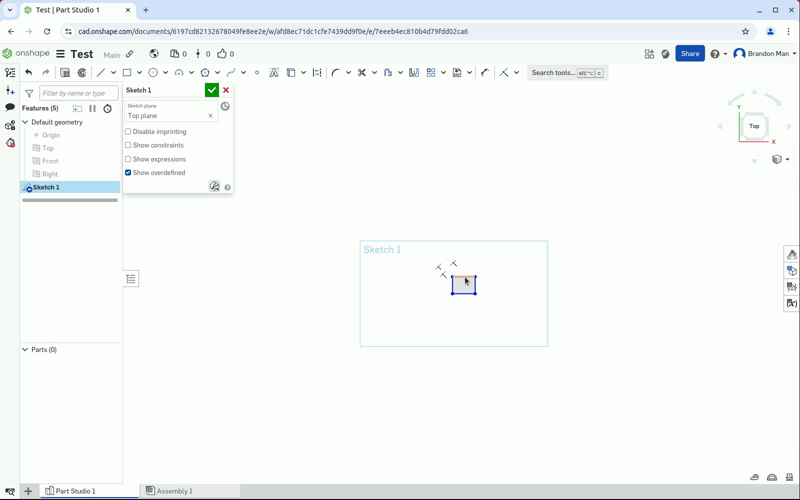
scroll(6)
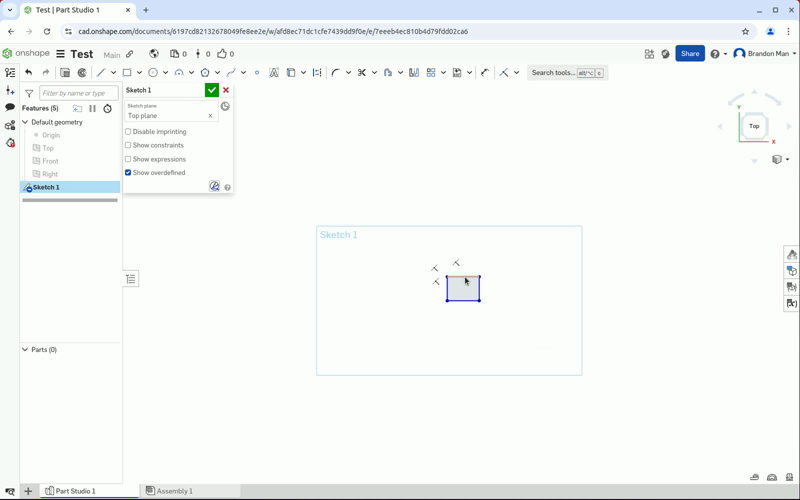
scroll(6)
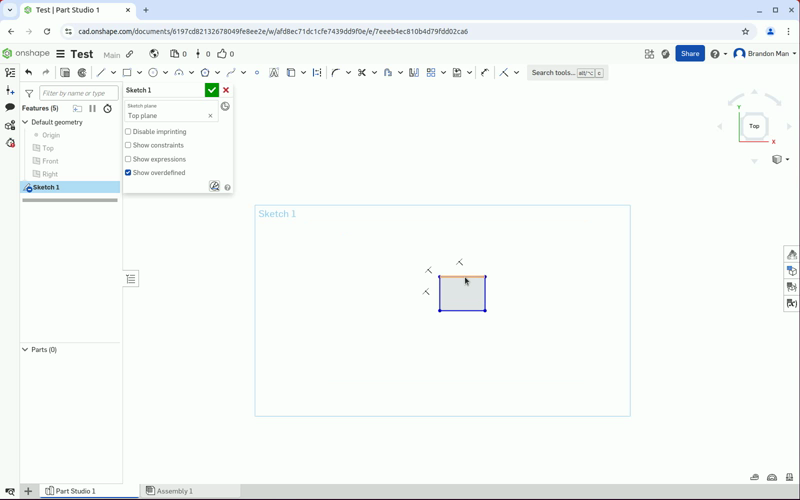
scroll(6)
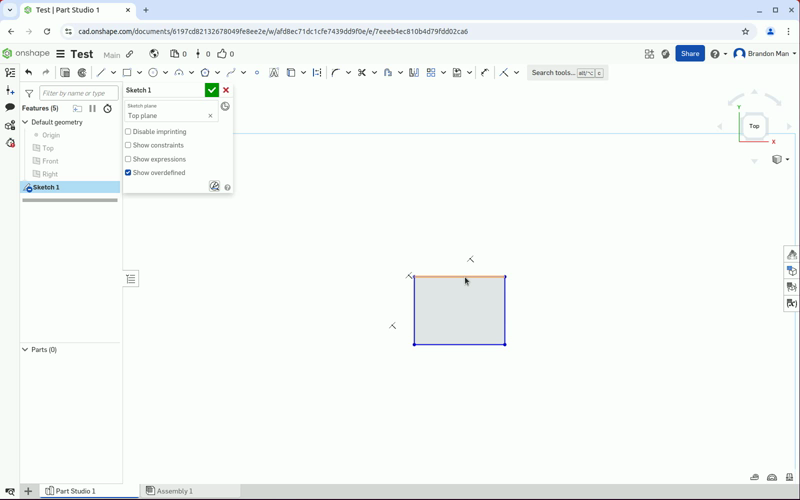
click(465, 276)
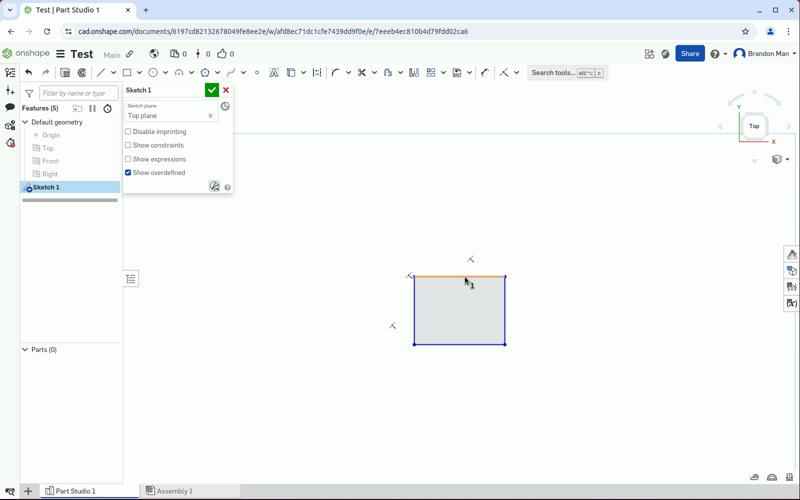
scroll(-6)
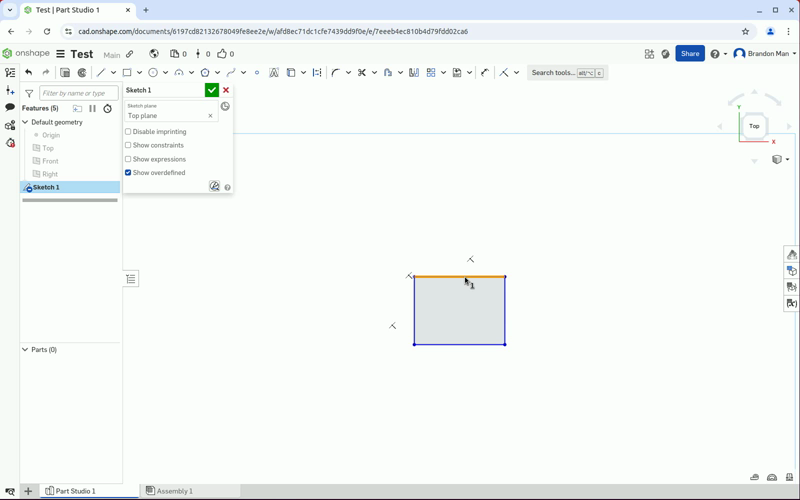
scroll(-6)
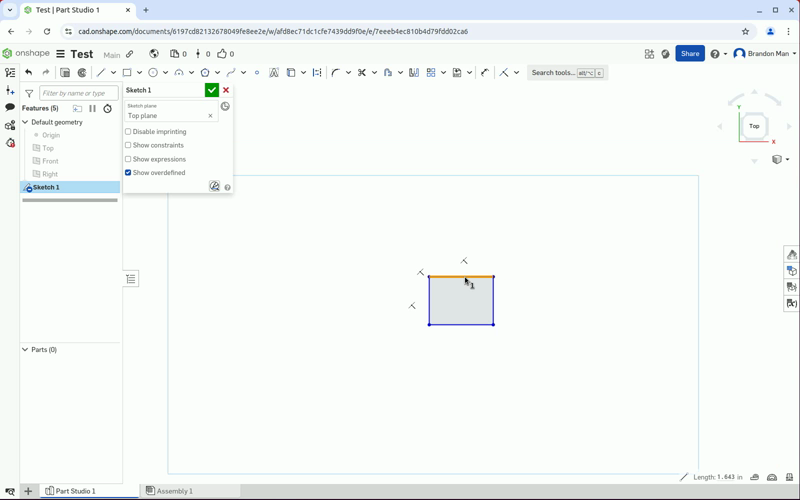
scroll(-6)
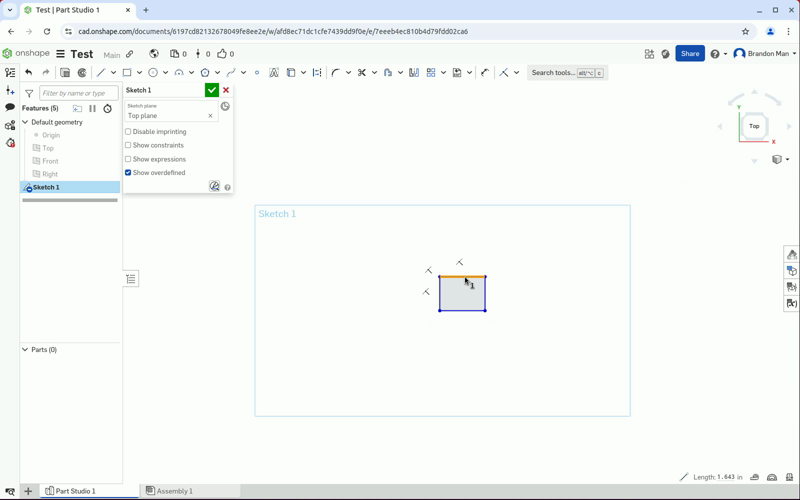
scroll(-6)
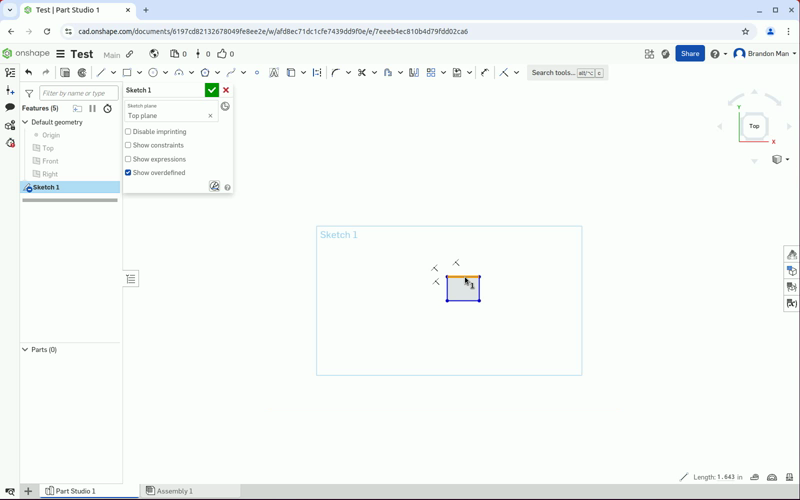
scroll(-6)
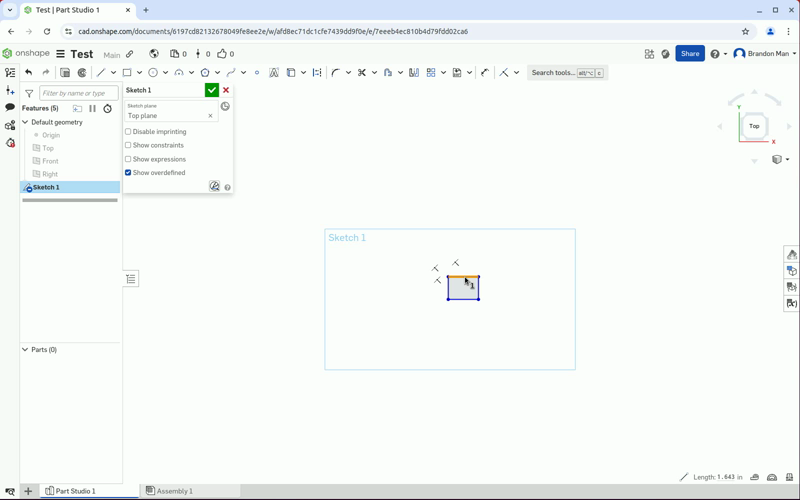
scroll(-6)
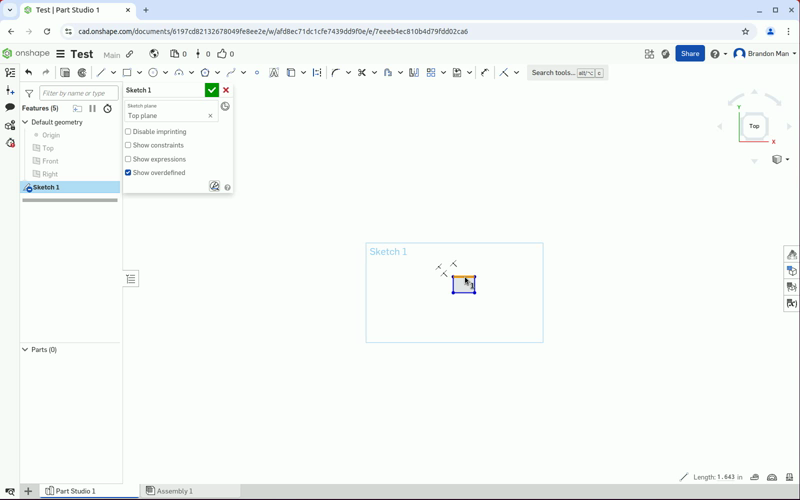
scroll(-6)
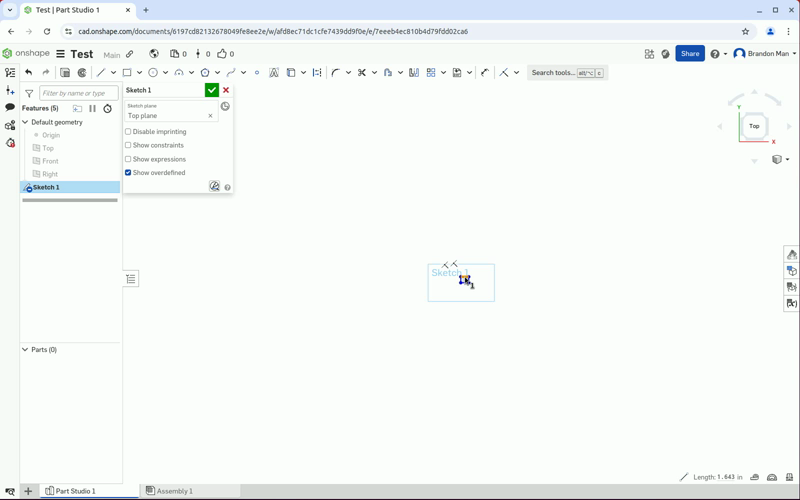
mouse_move(73, 352)
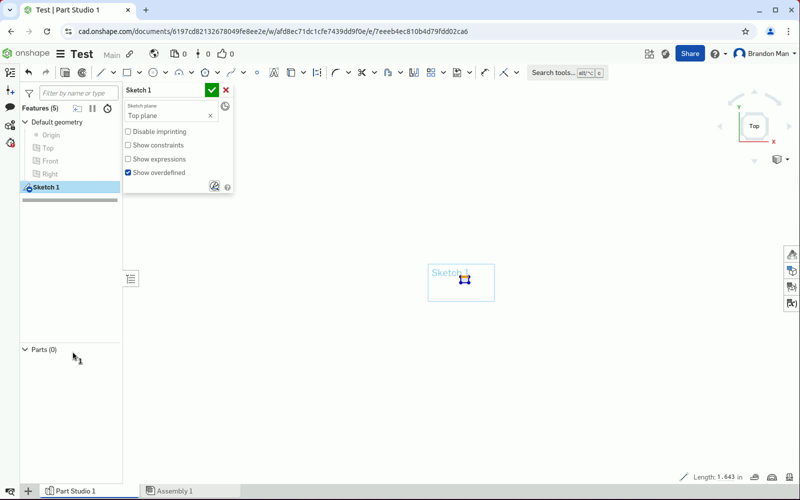
key(shift+y)
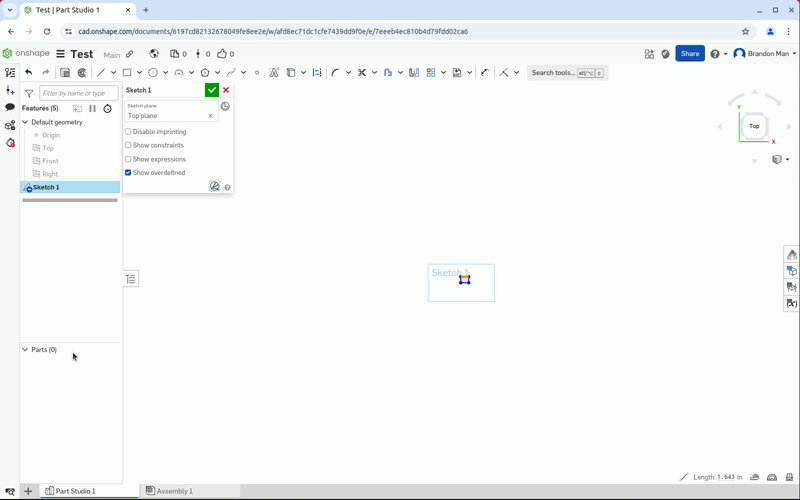
key(shift+e)
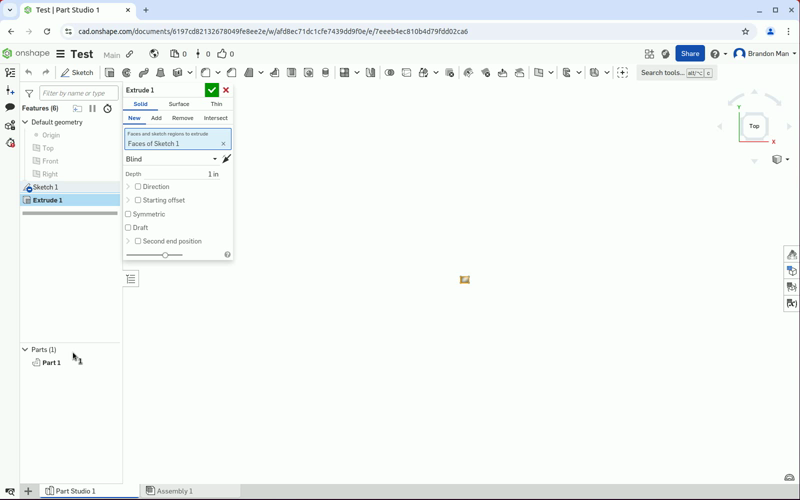
mouse_move(143, 106)
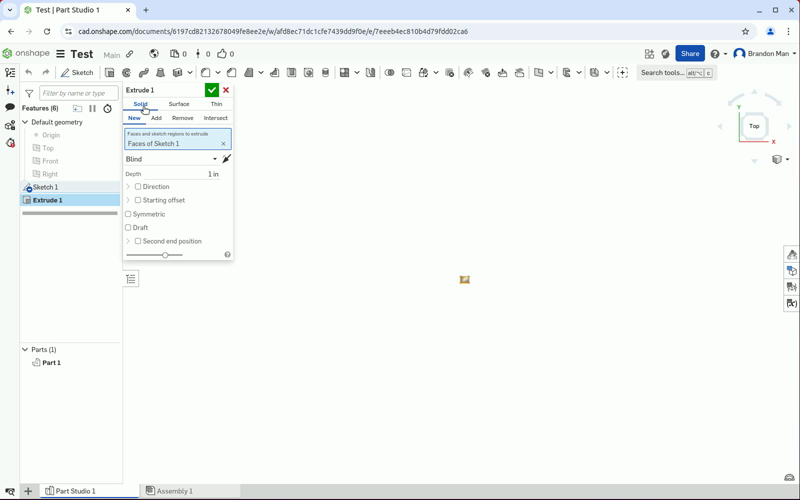
click(143, 106)
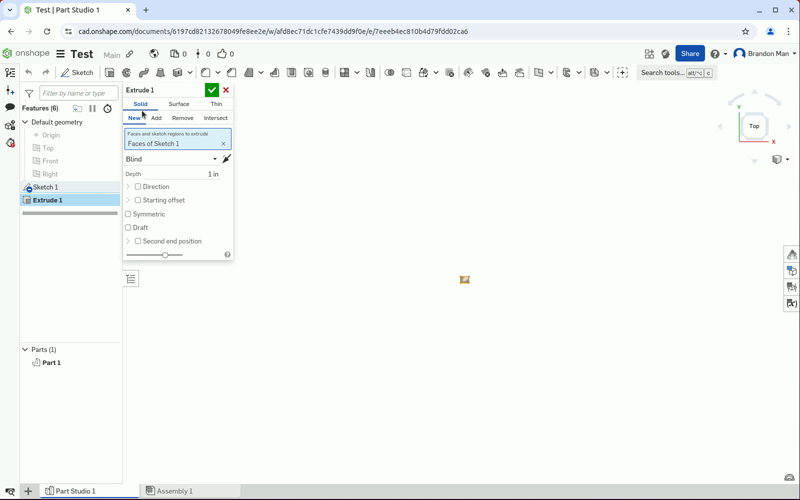
mouse_move(137, 120)
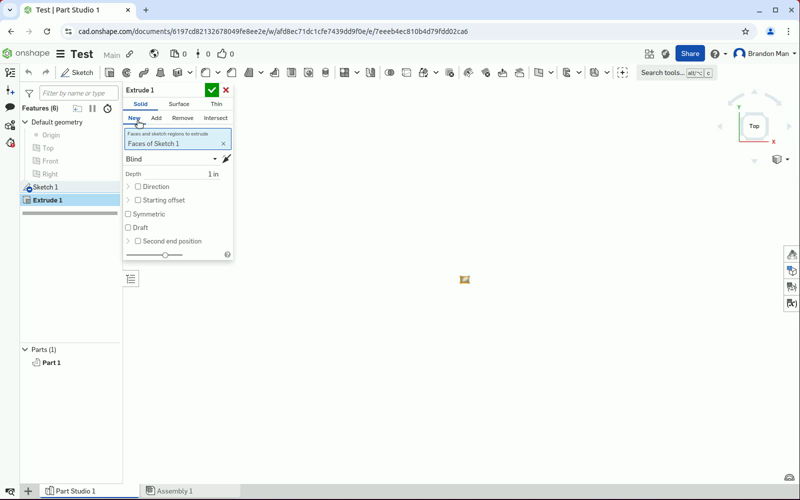
click(137, 120)
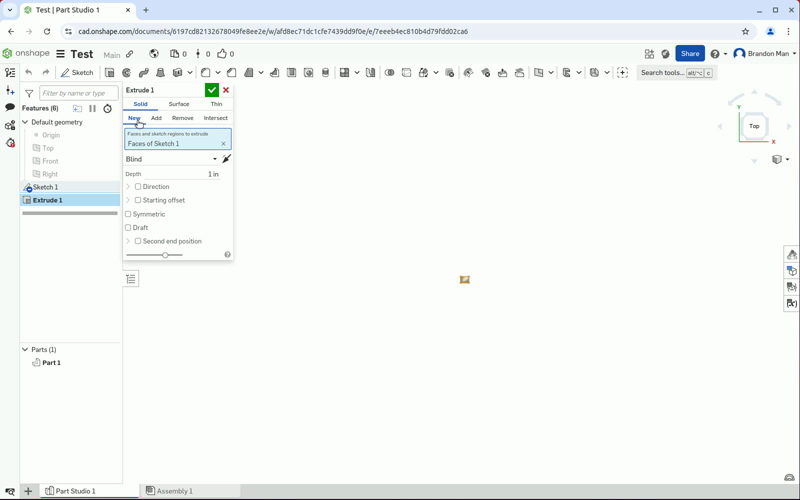
key(tab, 4)
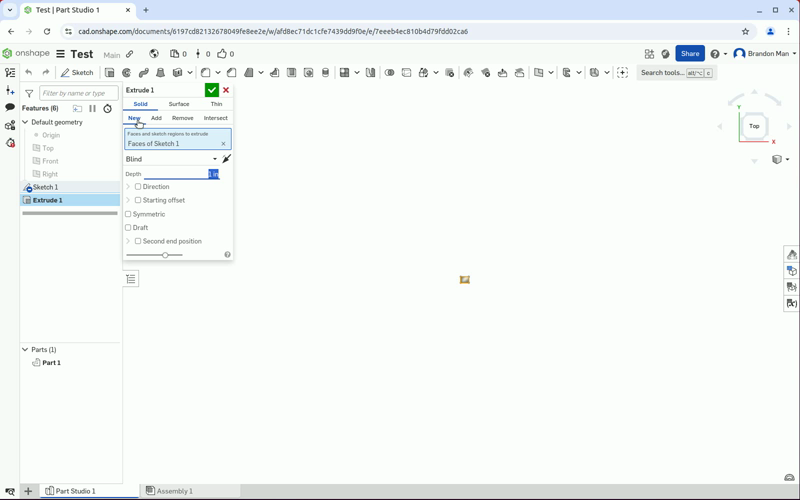
text(-1.685)
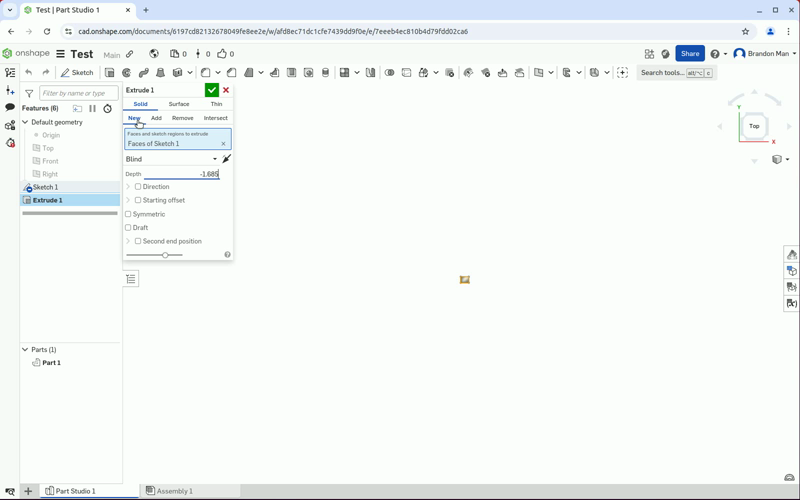
key(enter)
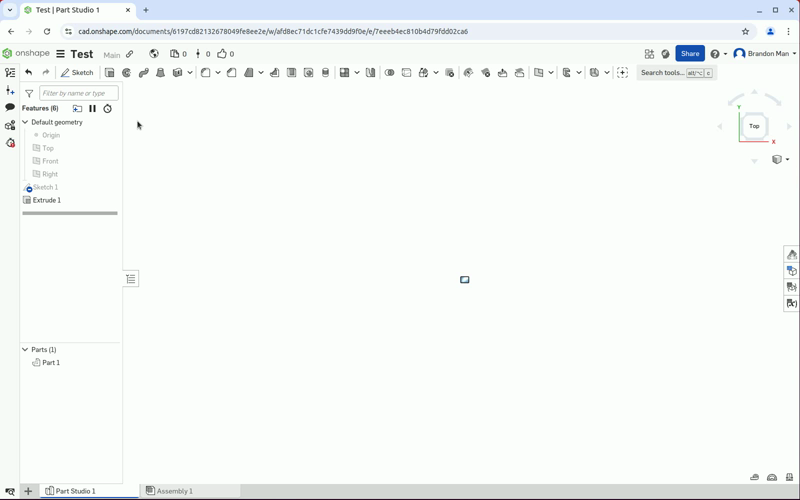
key(shift+h)
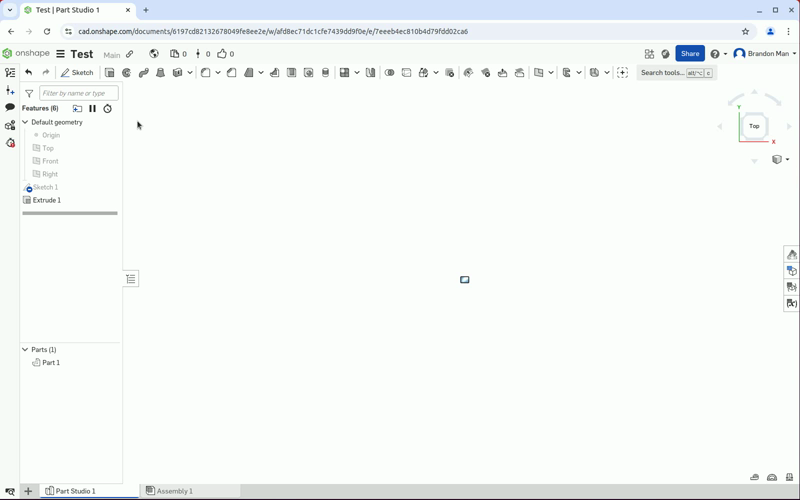
key(shift+h)
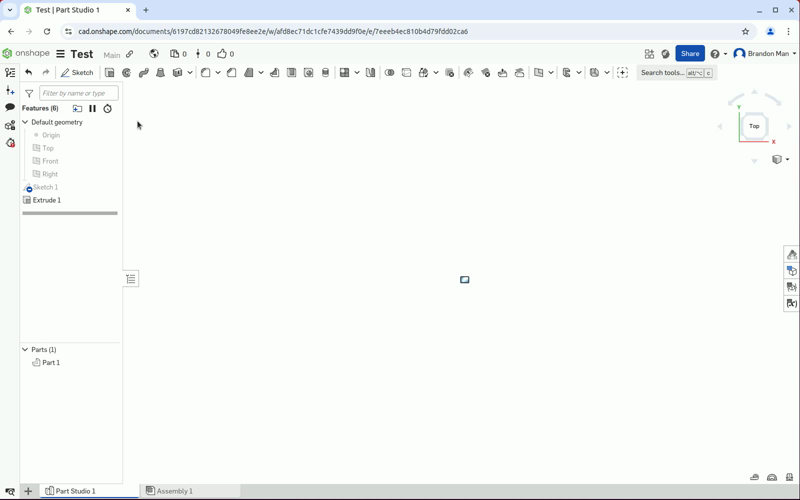
mouse_move(73, 189)
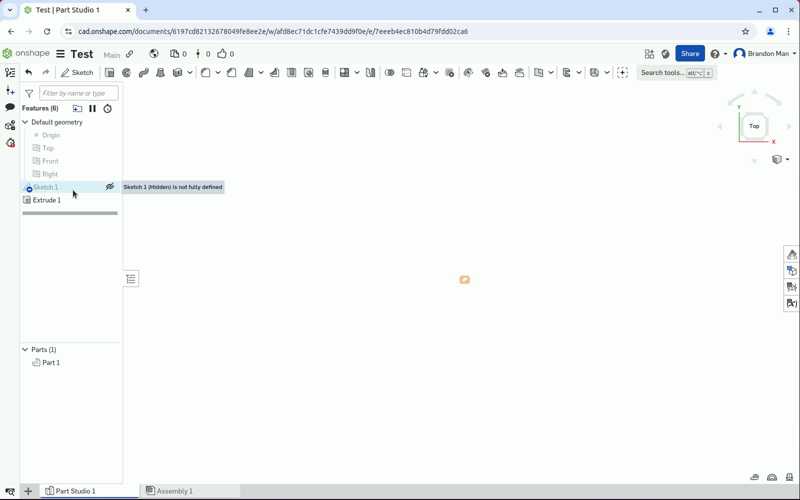
click(73, 189)
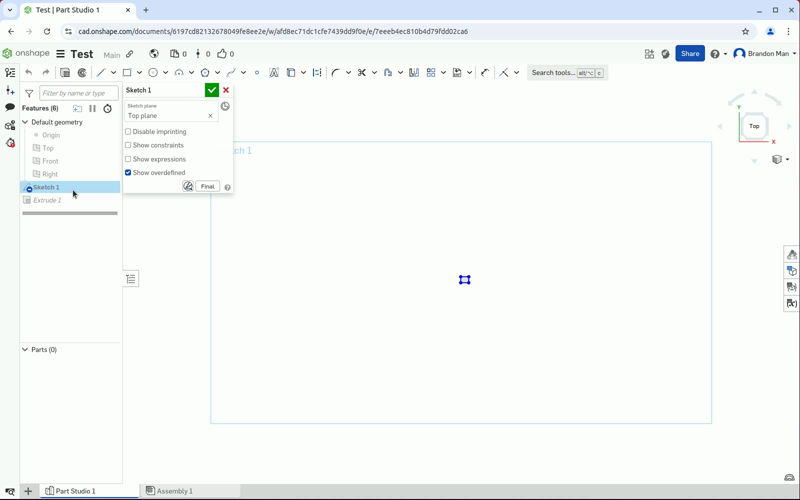
mouse_move(229, 92)
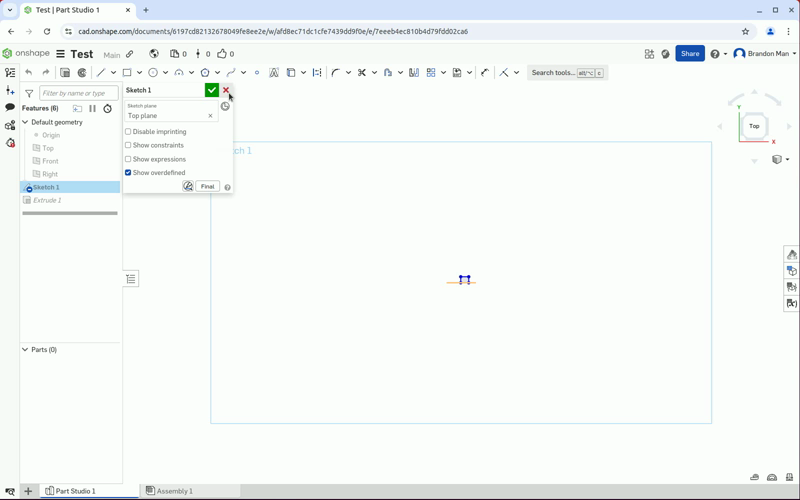
click(229, 92)
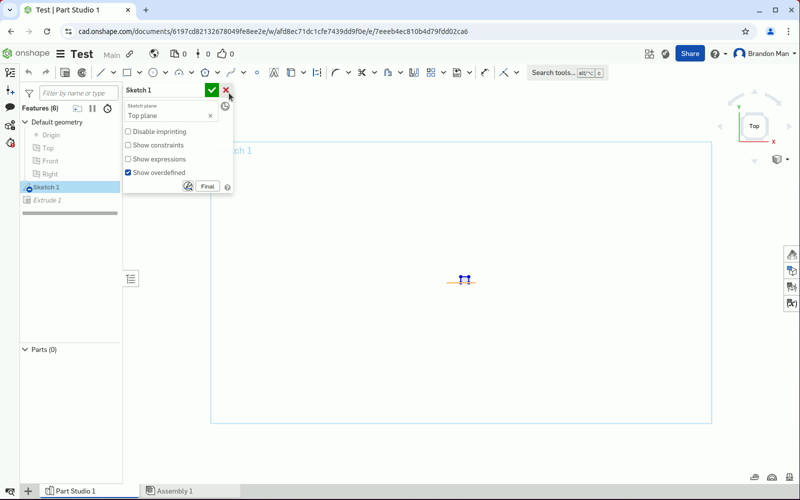
key(shift+s)
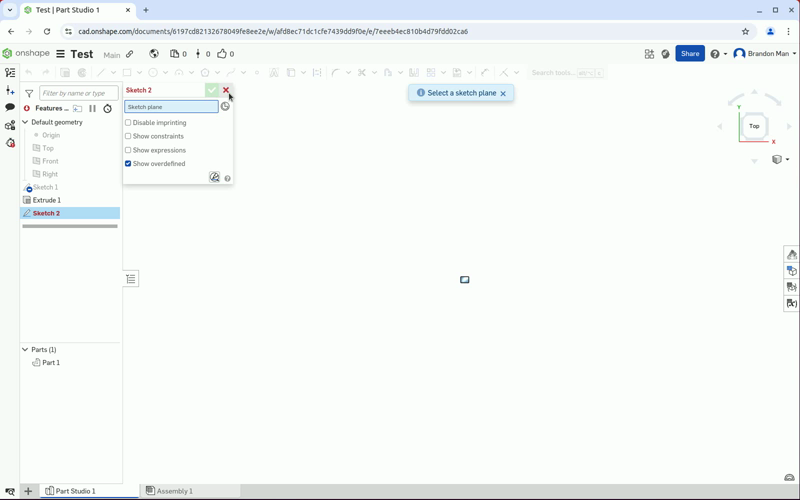
mouse_move(73, 150)
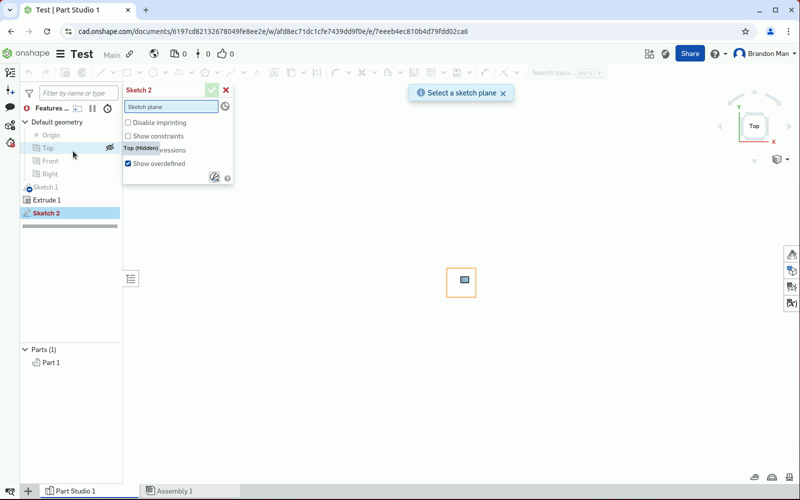
click(73, 150)
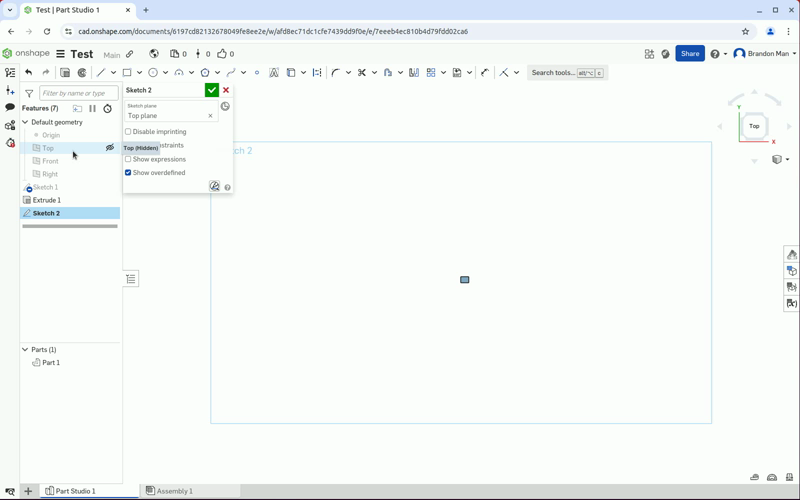
mouse_move(73, 352)
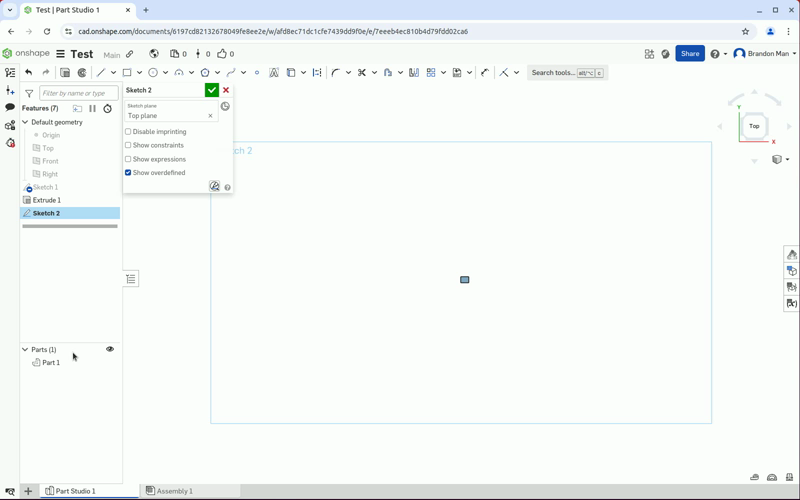
key(y)
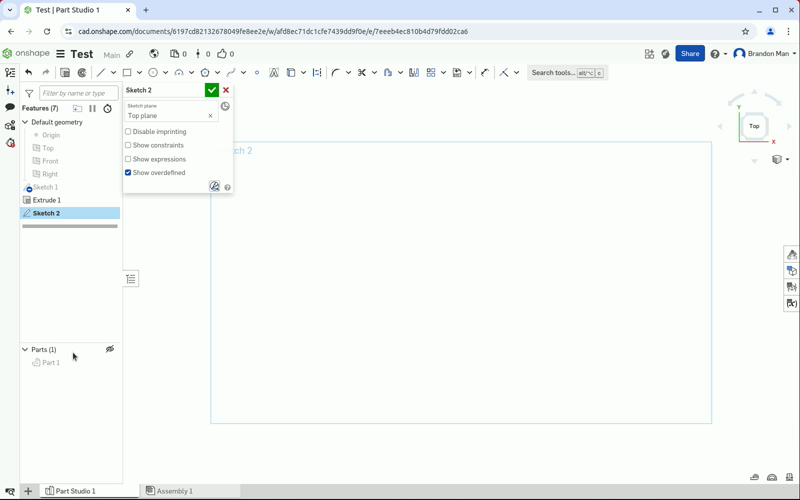
key(l)
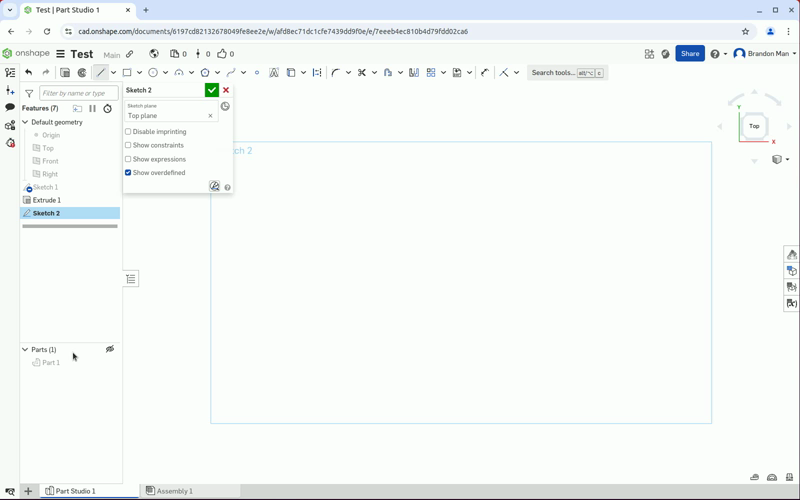
key_down(shift)
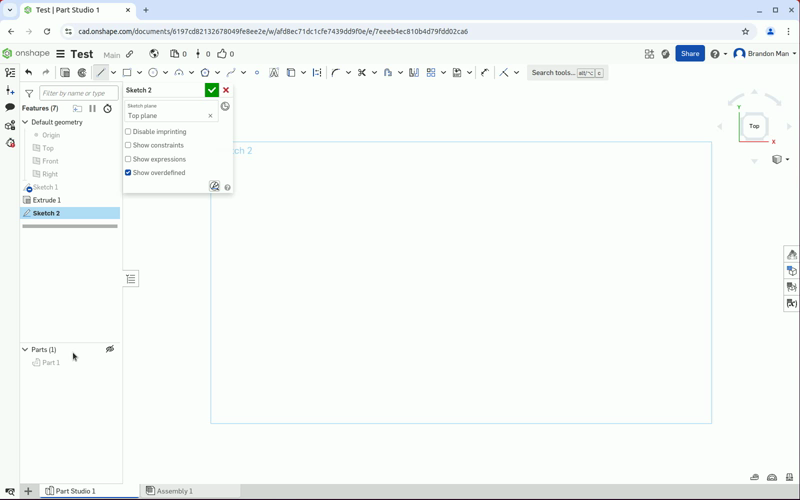
mouse_move(453, 282)
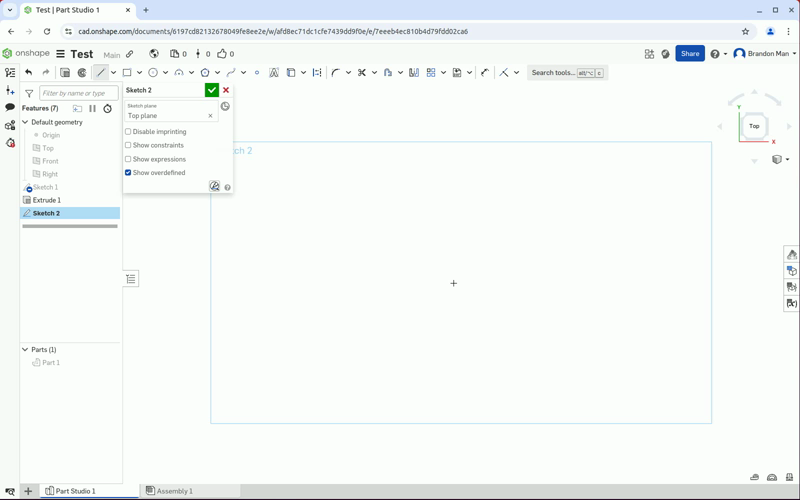
click(453, 282)
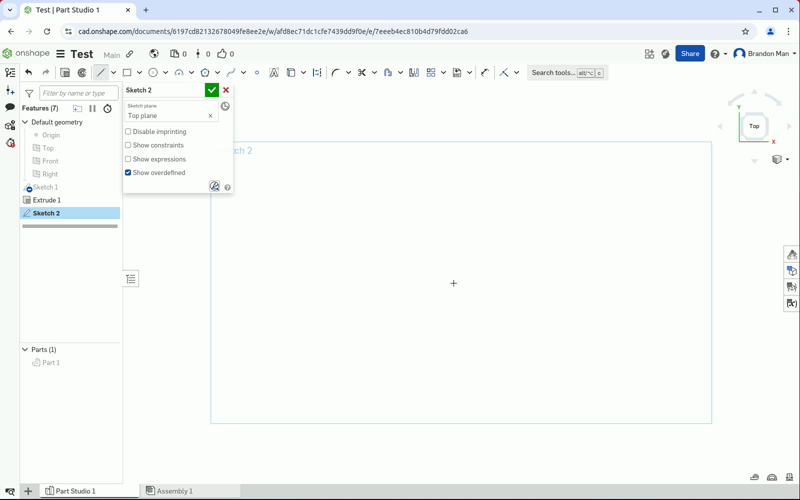
key_up(shift)
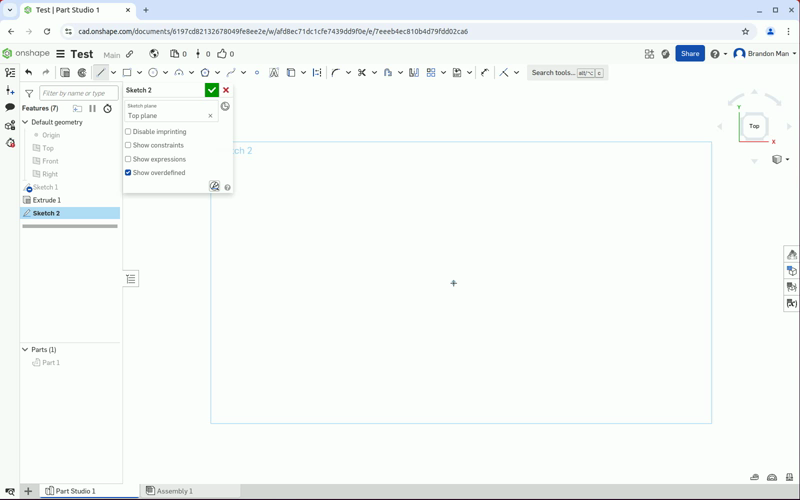
key_down(shift)
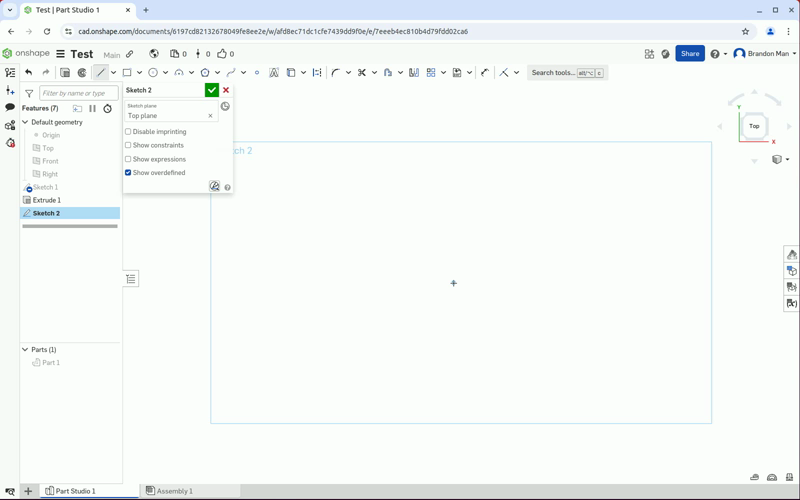
mouse_move(483, 282)
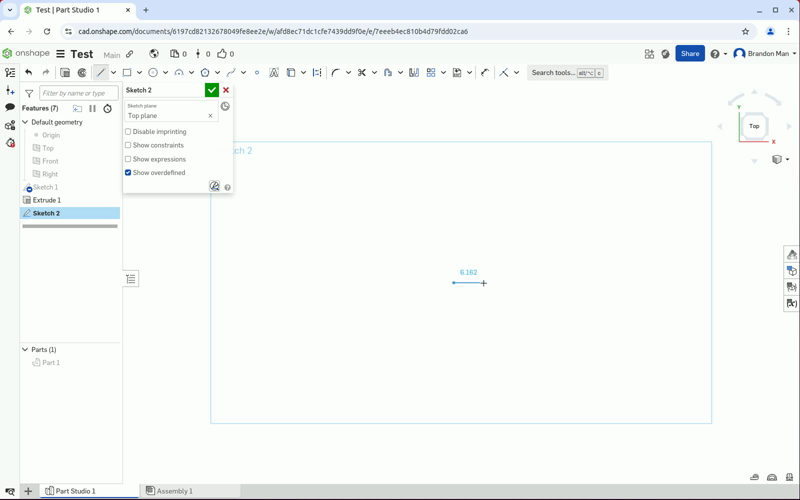
mouse_move(461, 282)
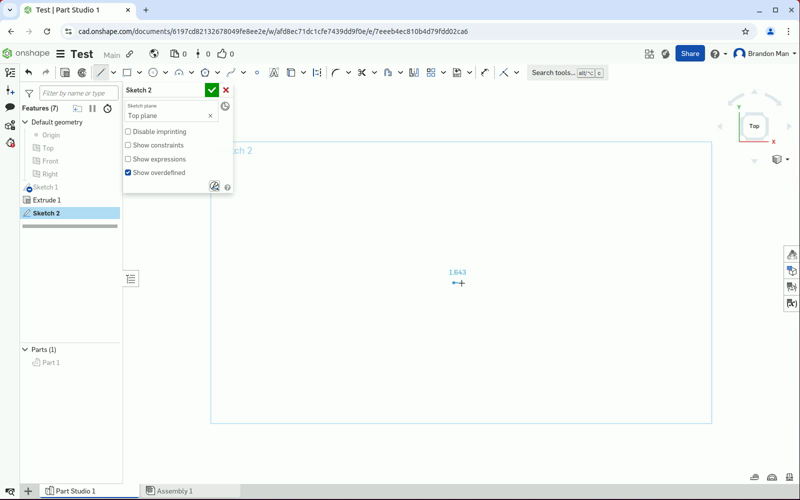
click(461, 282)
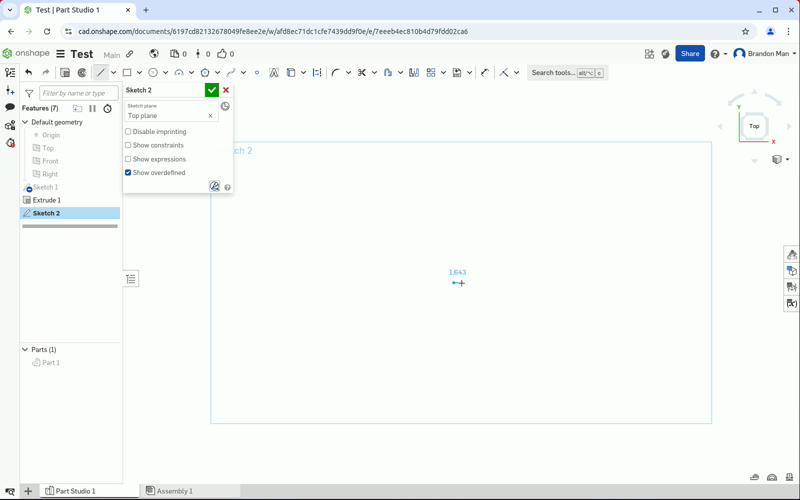
key_up(shift)
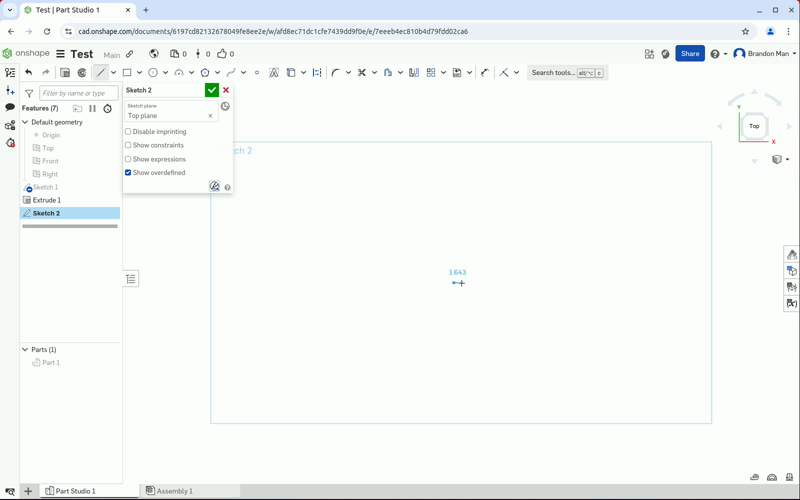
key_down(shift)
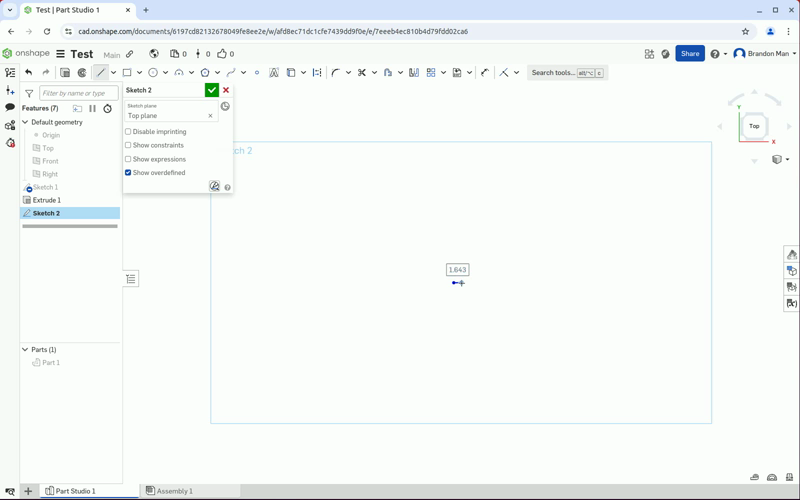
mouse_move(492, 282)
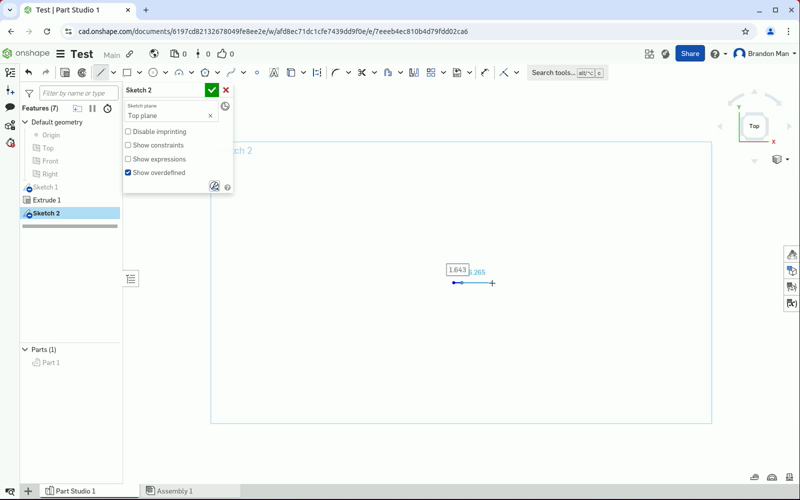
mouse_move(461, 276)
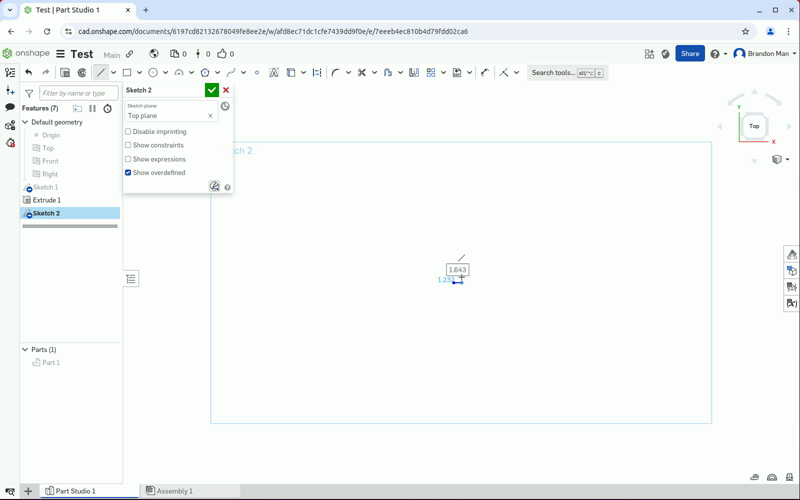
scroll(6)
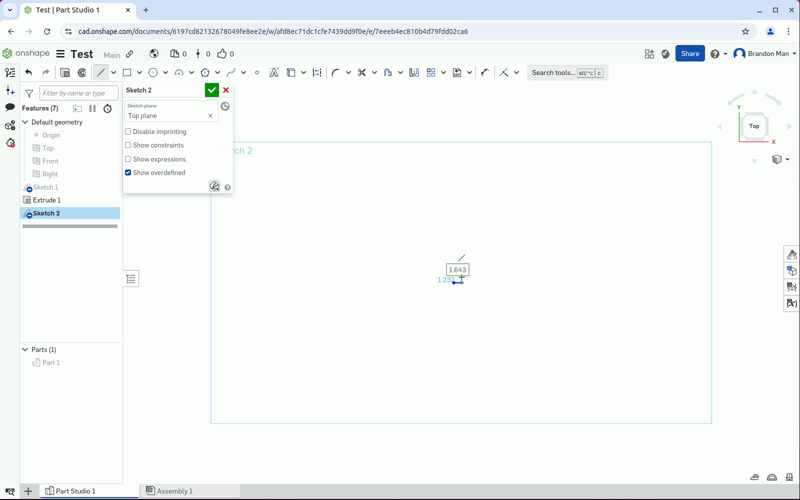
scroll(6)
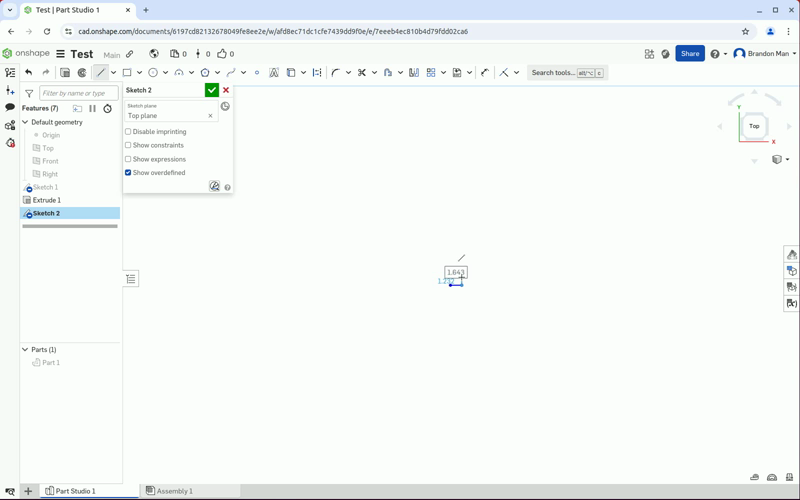
scroll(6)
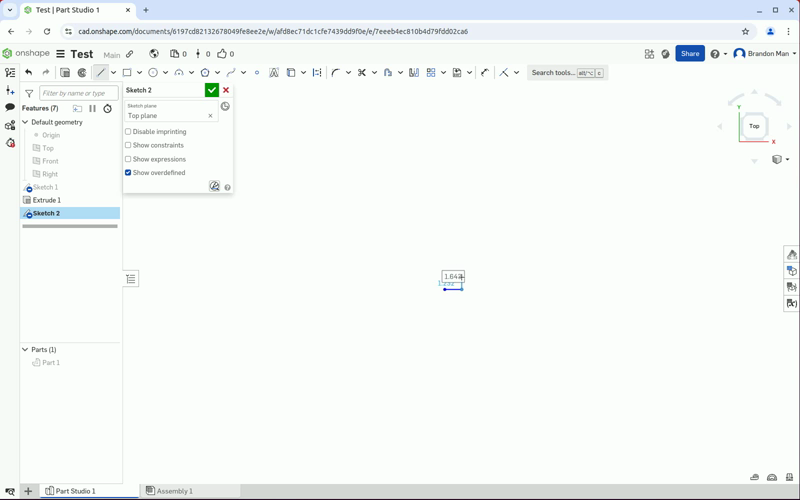
scroll(6)
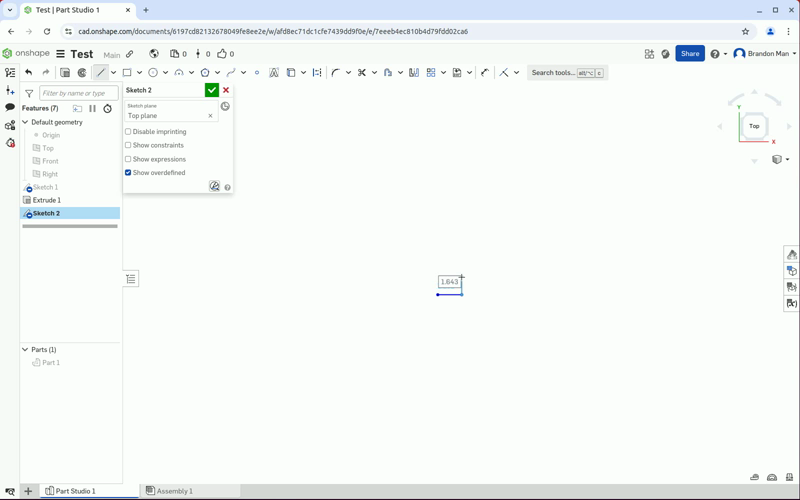
scroll(6)
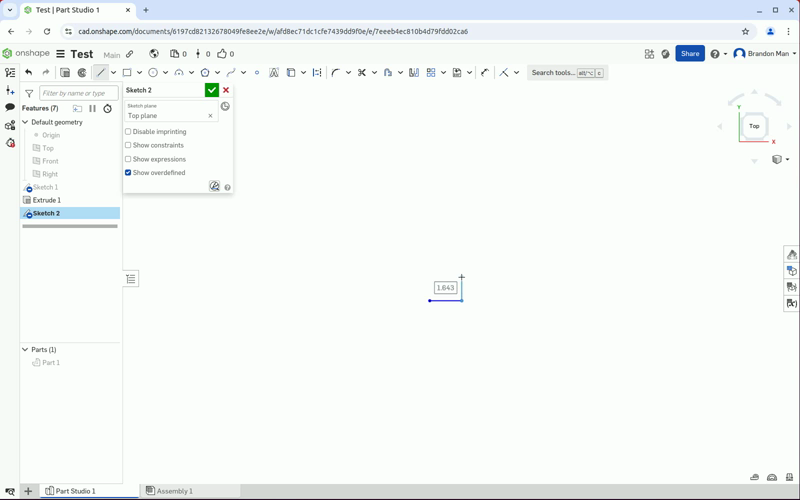
scroll(6)
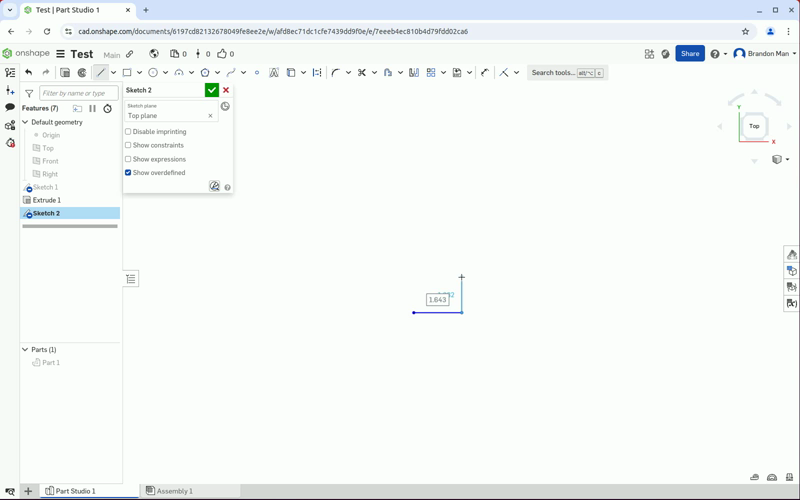
scroll(6)
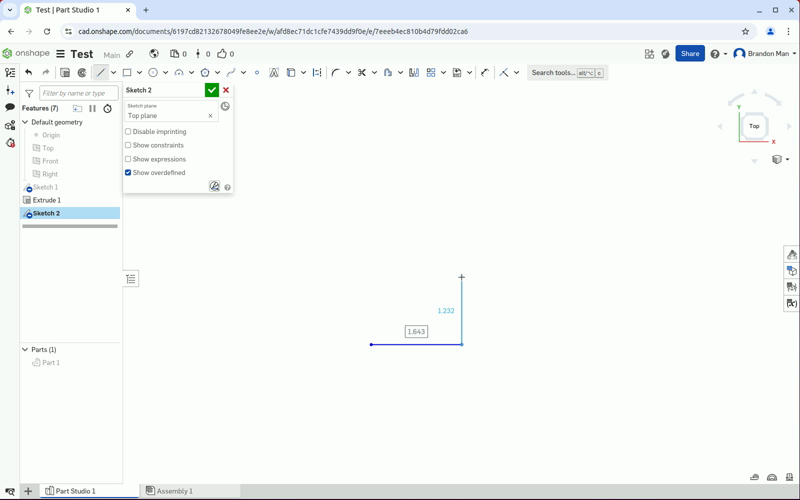
click(461, 276)
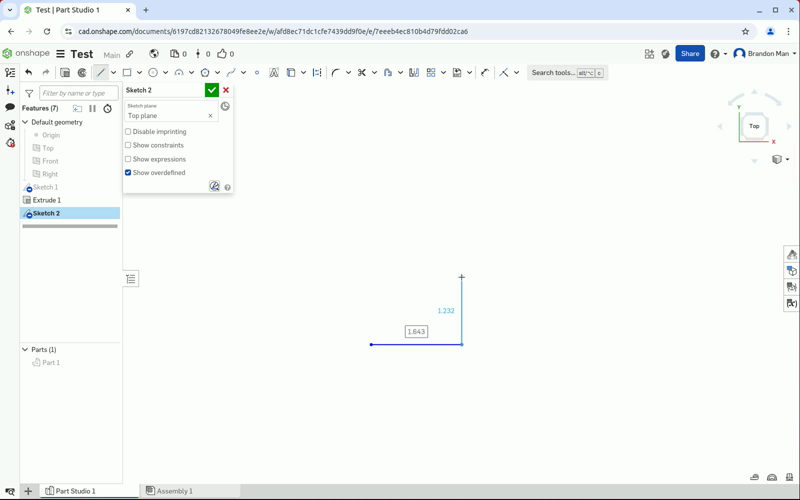
scroll(-6)
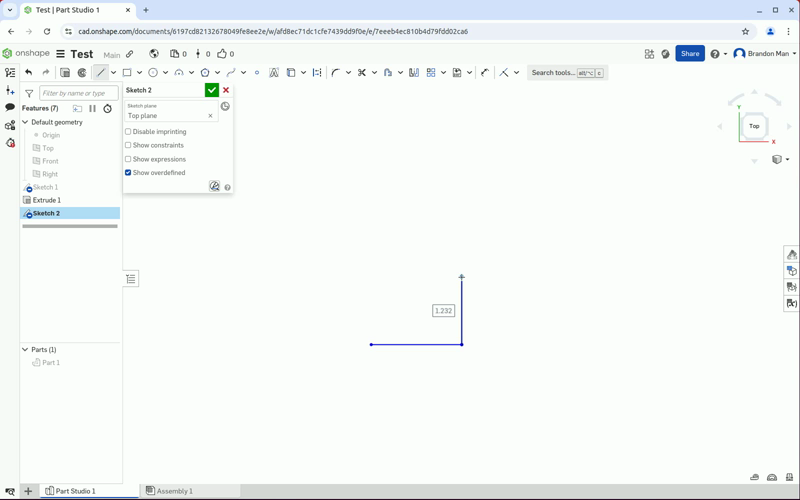
scroll(-6)
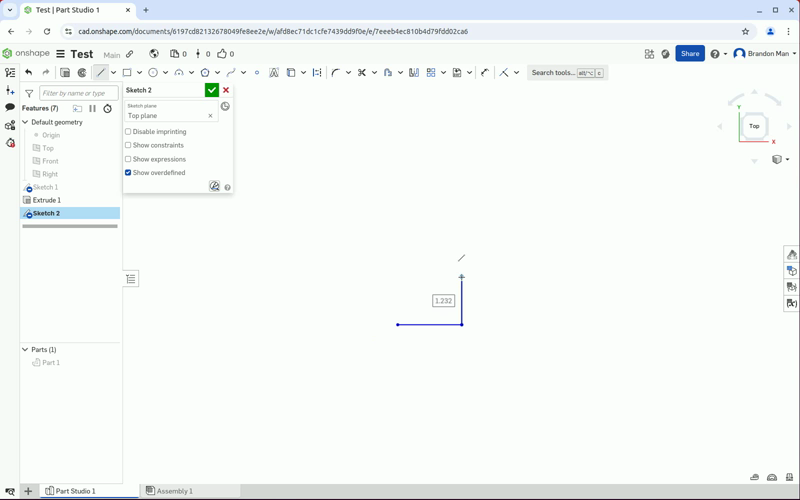
scroll(-6)
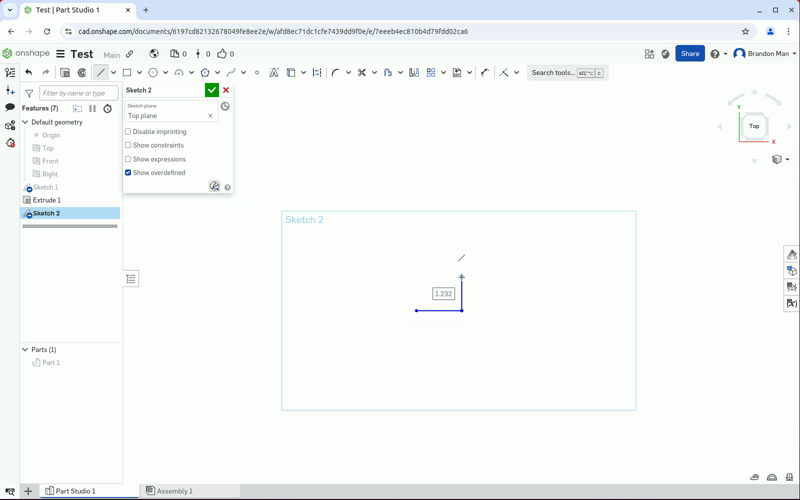
scroll(-6)
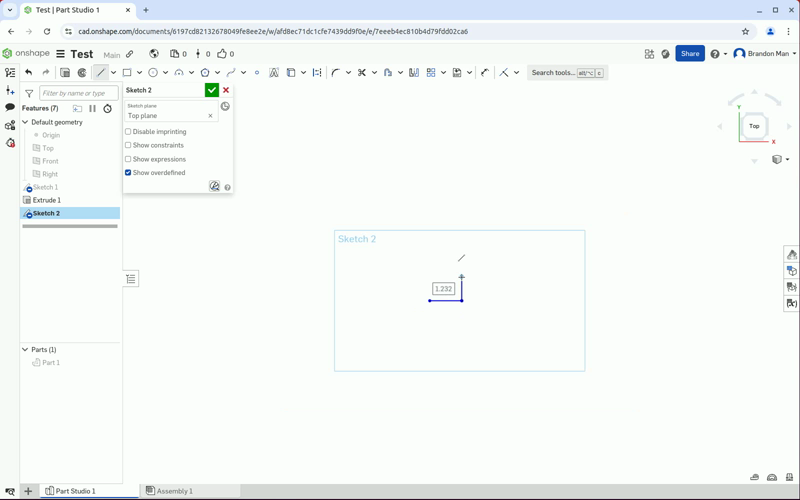
scroll(-6)
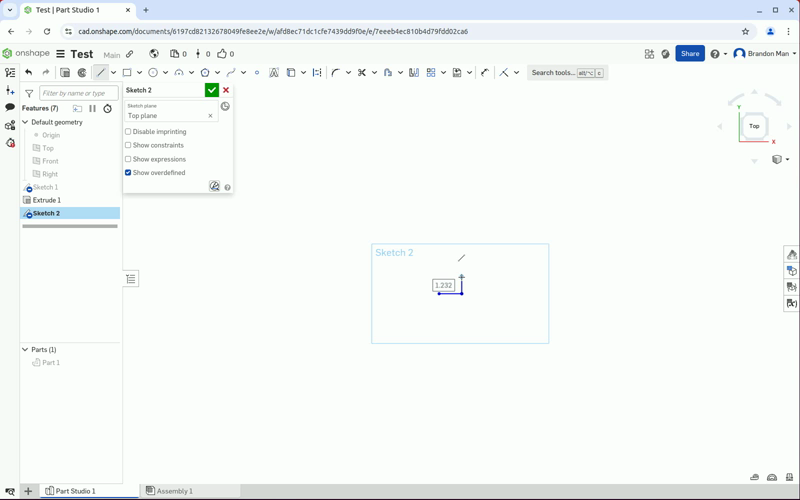
scroll(-6)
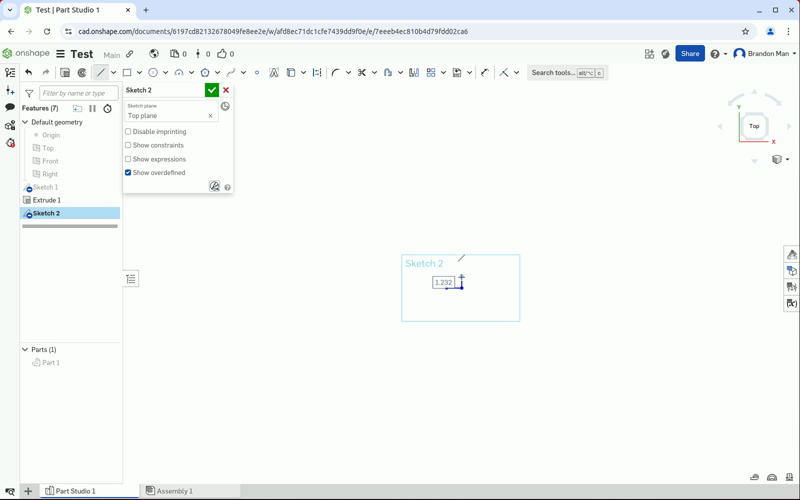
scroll(-6)
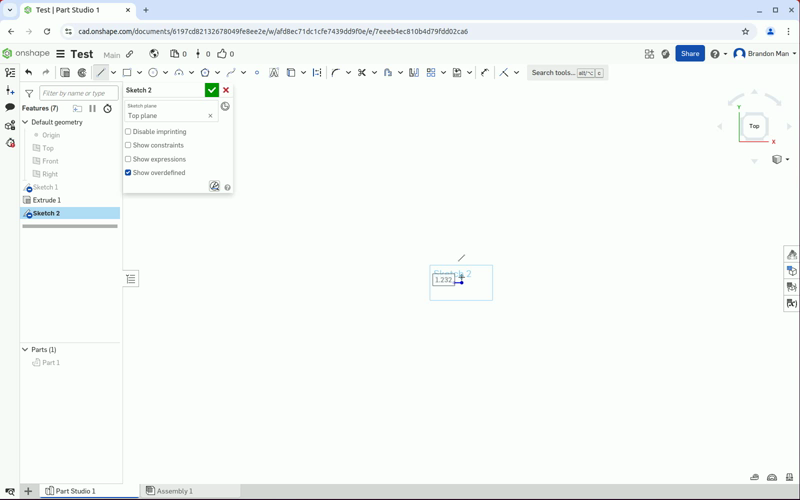
key_up(shift)
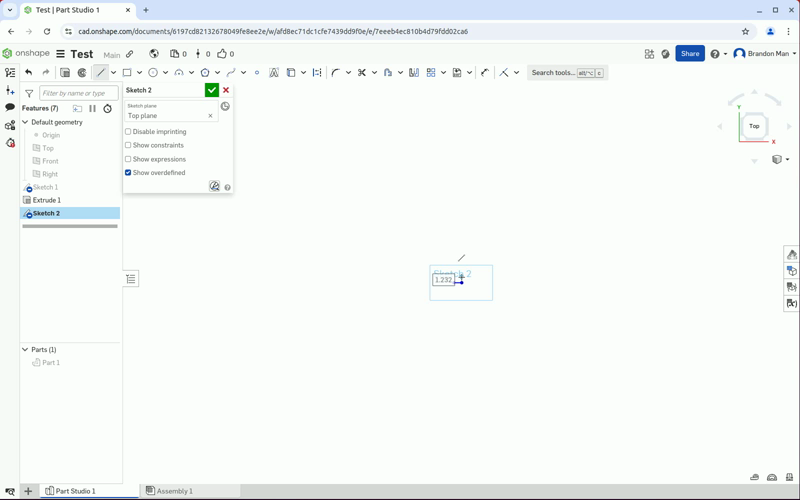
key_down(shift)
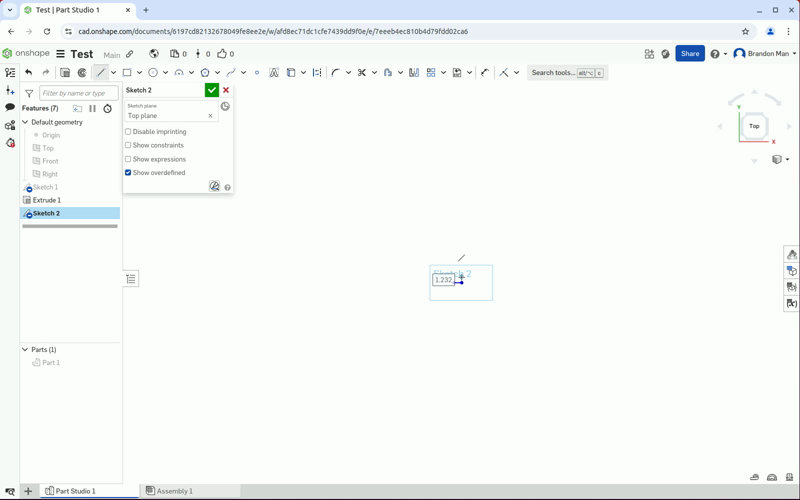
mouse_move(492, 276)
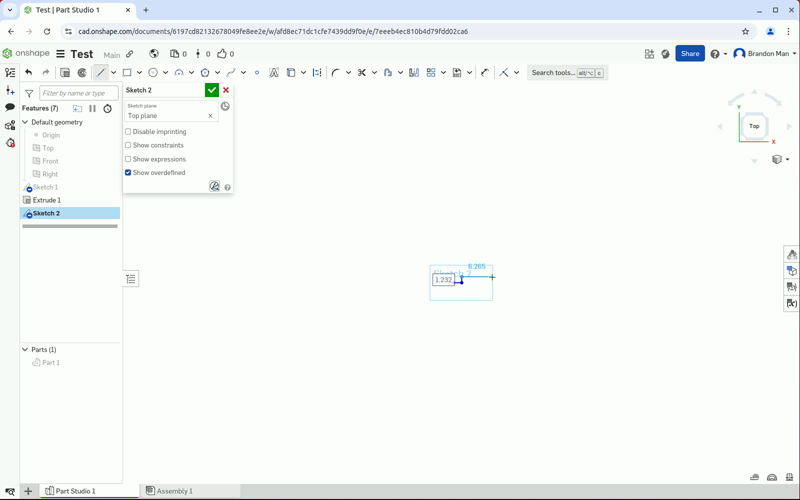
mouse_move(453, 276)
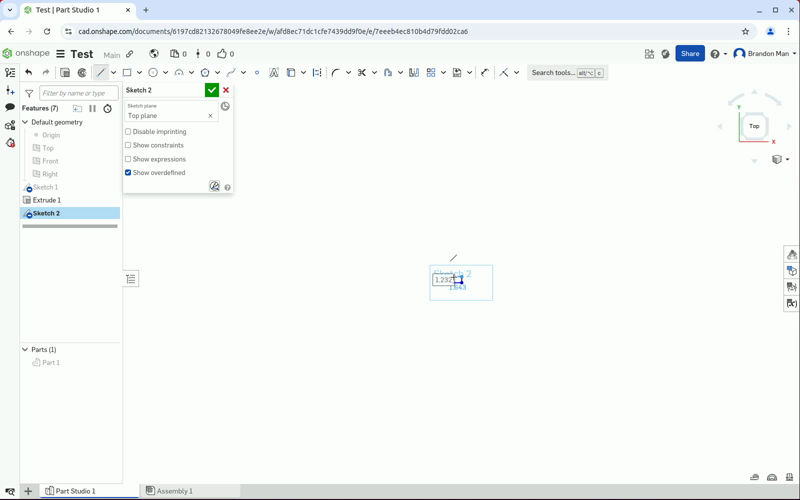
click(453, 276)
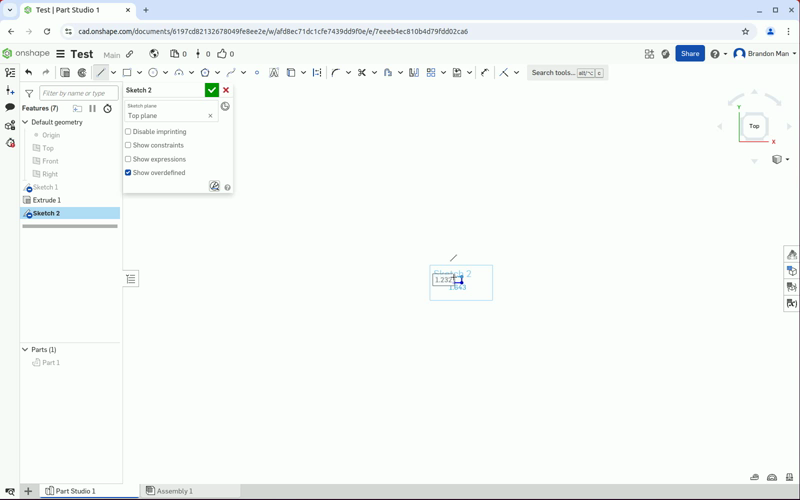
key_up(shift)
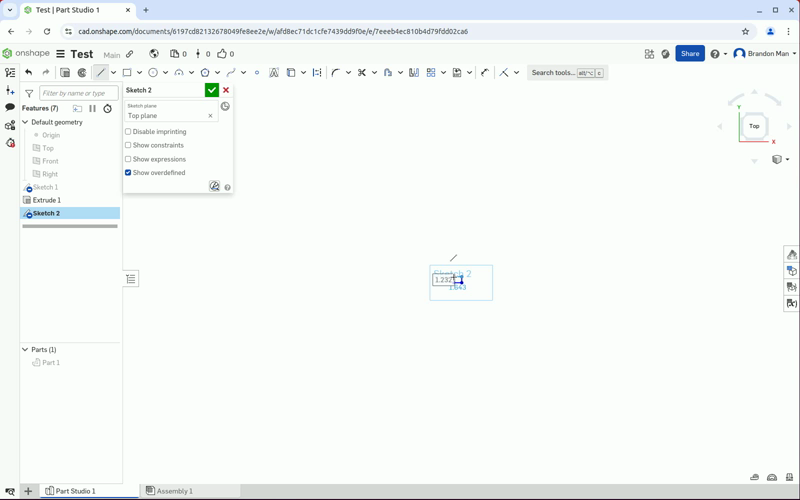
mouse_move(483, 276)
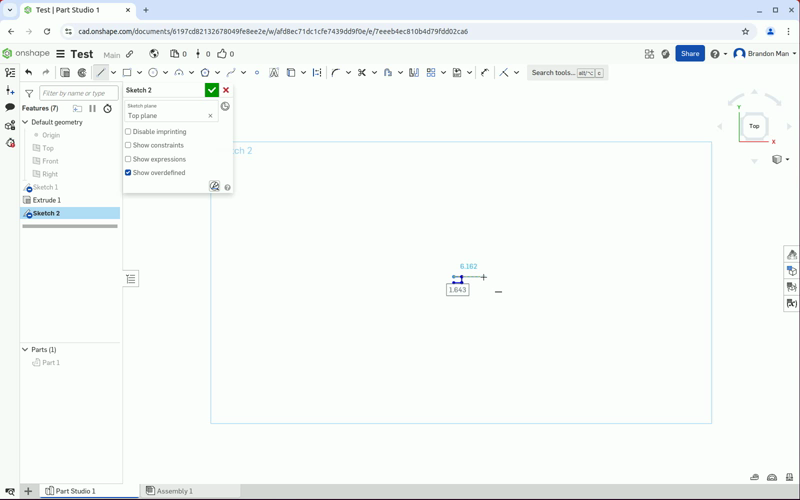
key_down(shift)
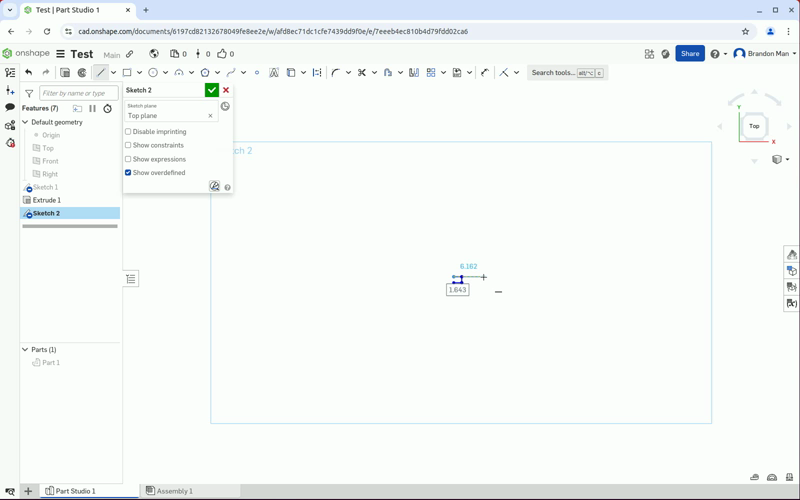
mouse_move(453, 282)
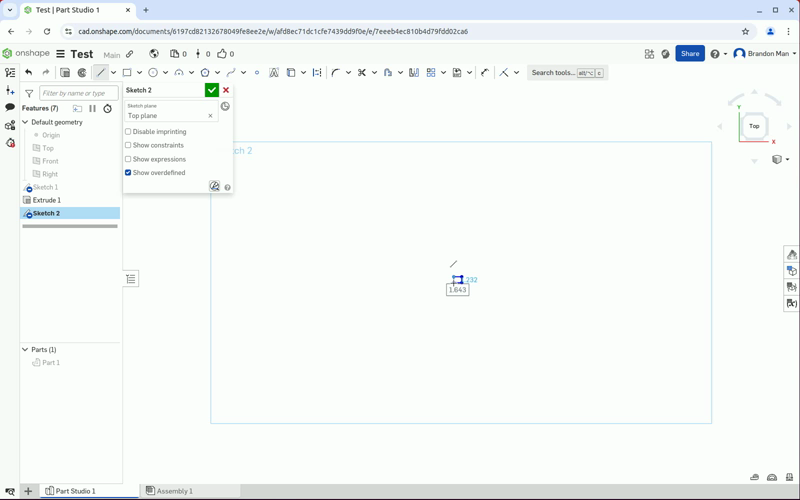
scroll(6)
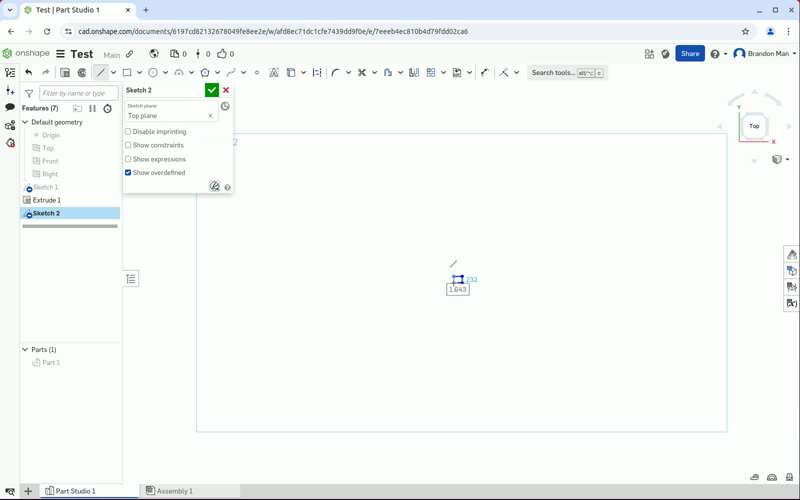
scroll(6)
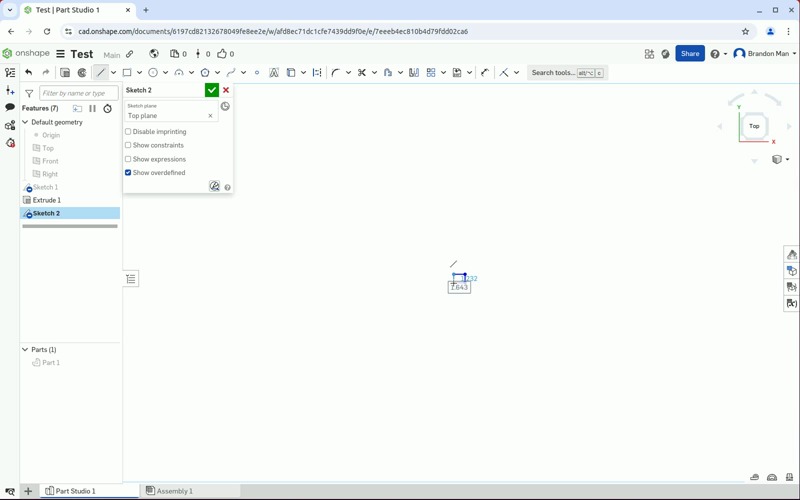
scroll(6)
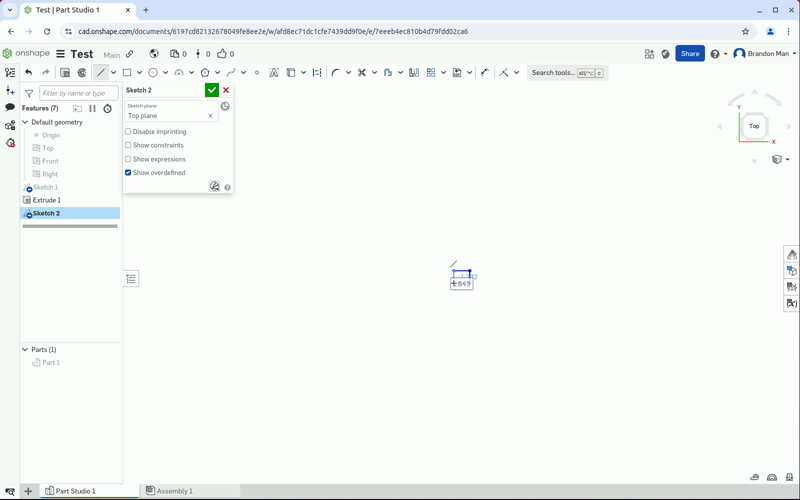
scroll(6)
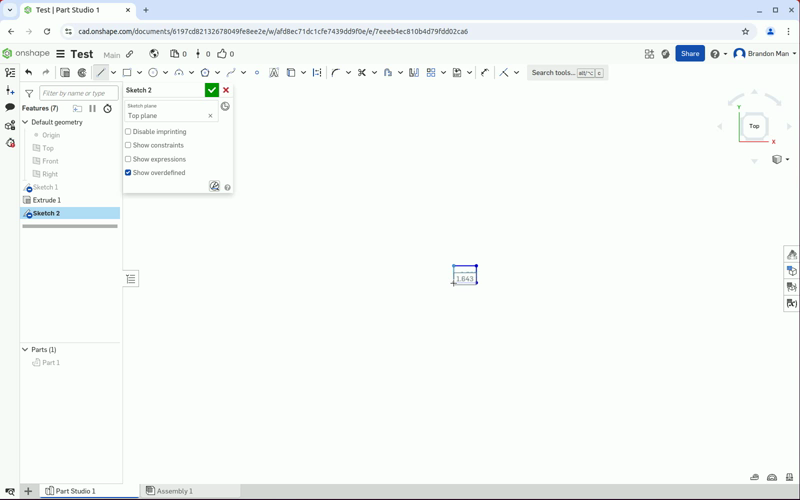
scroll(6)
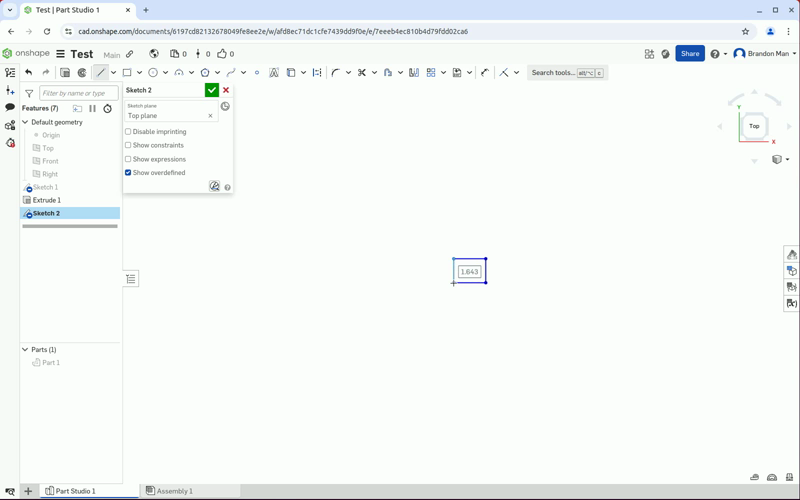
scroll(6)
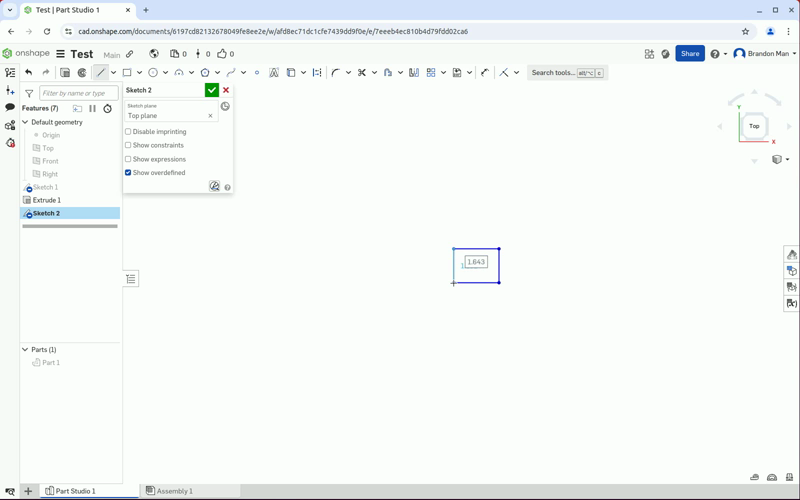
scroll(6)
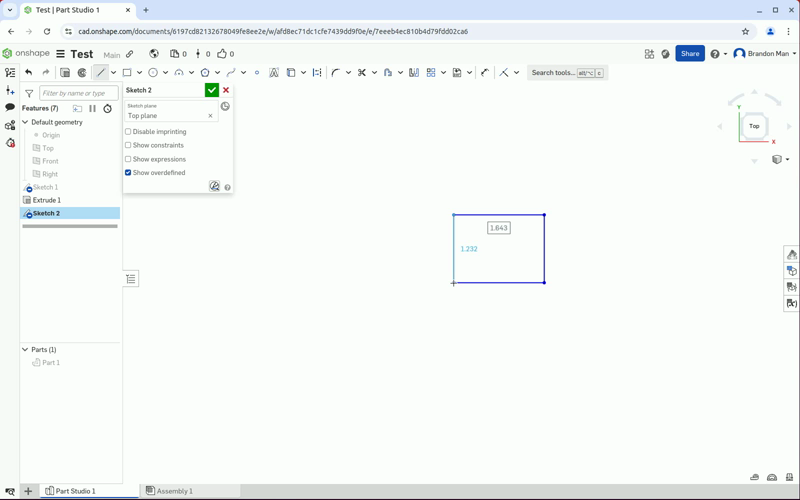
key_up(shift)
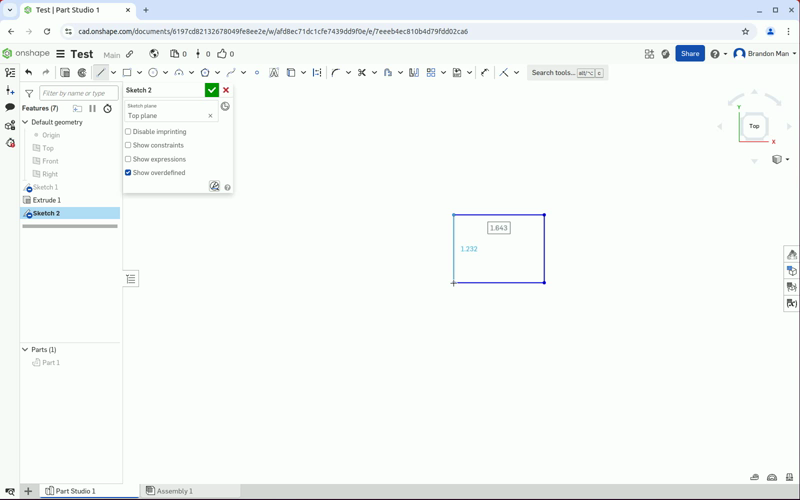
click(453, 282)
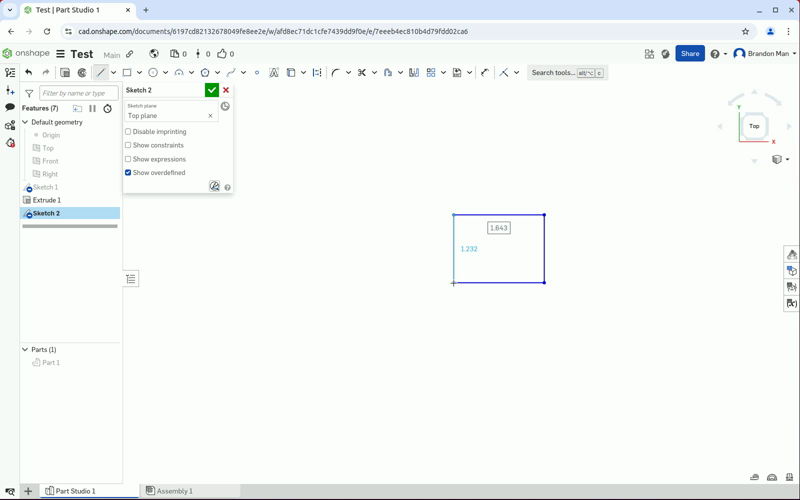
scroll(-6)
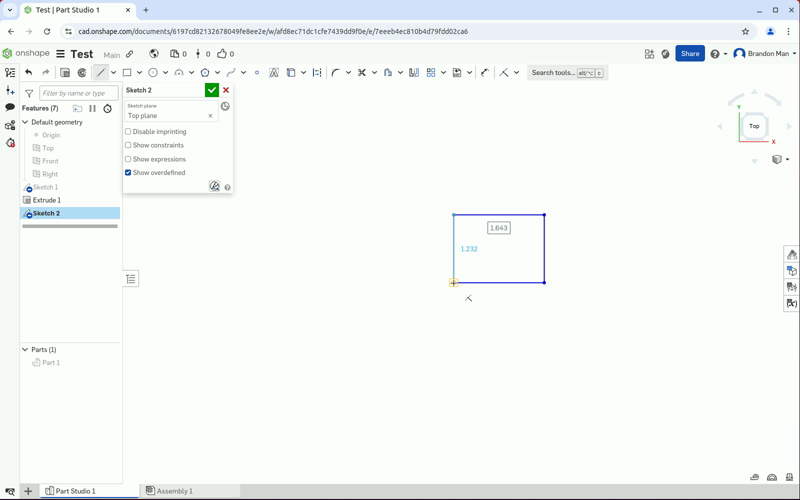
scroll(-6)
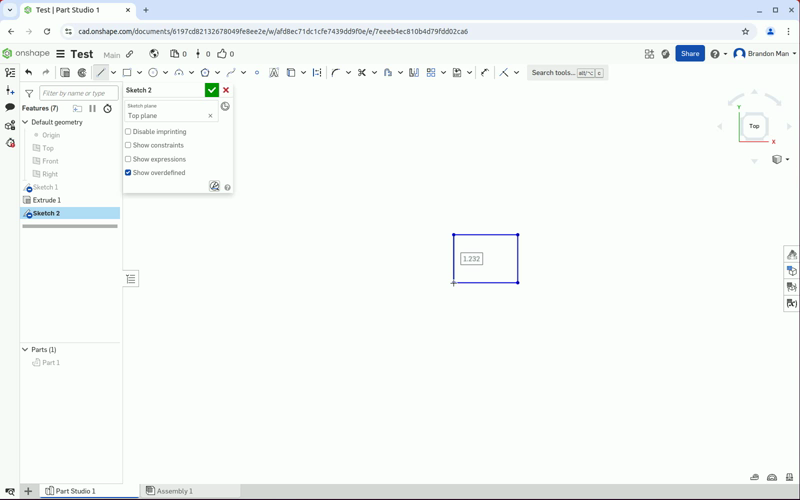
scroll(-6)
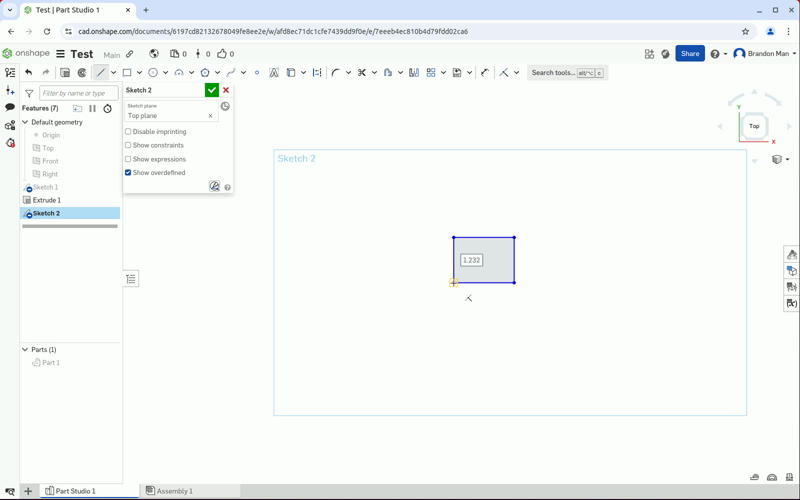
scroll(-6)
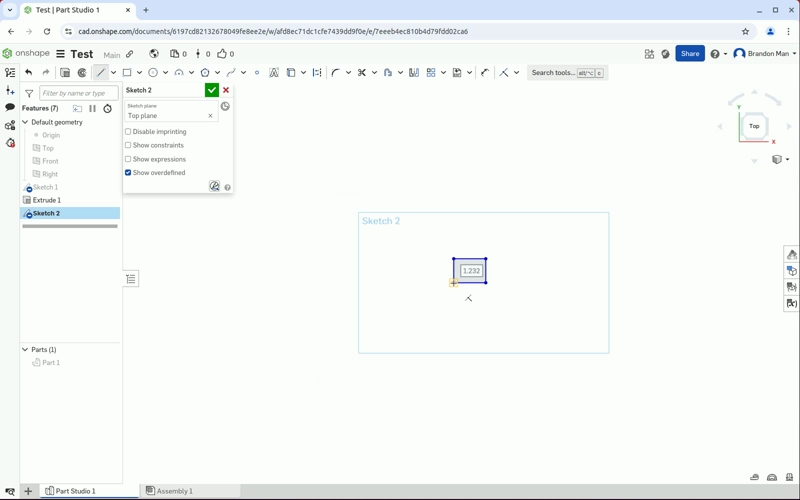
scroll(-6)
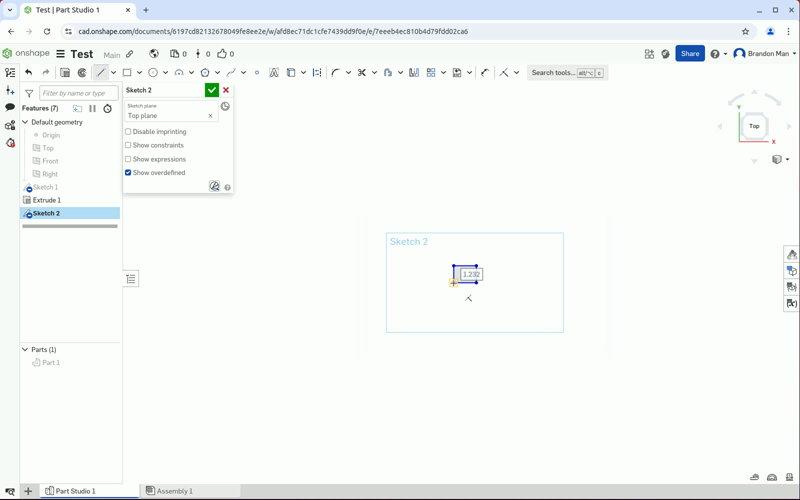
scroll(-6)
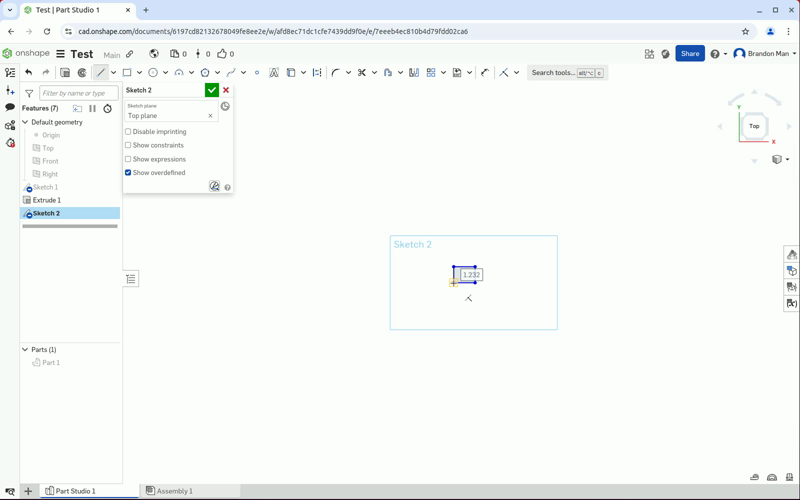
scroll(-6)
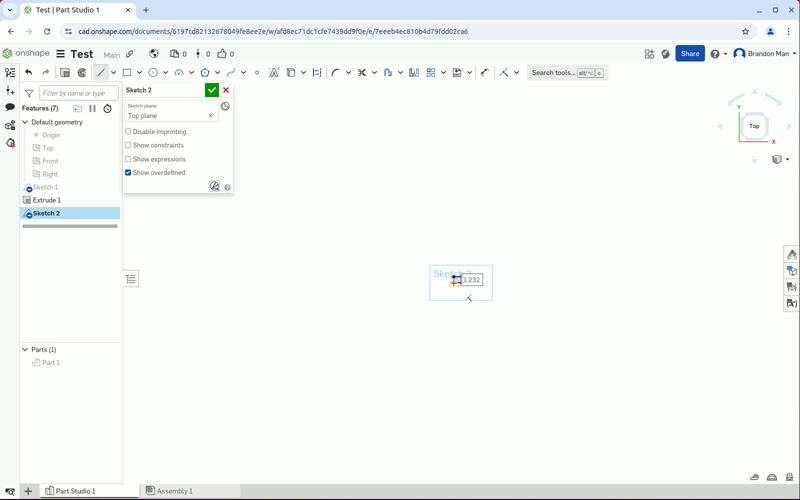
key(esc)
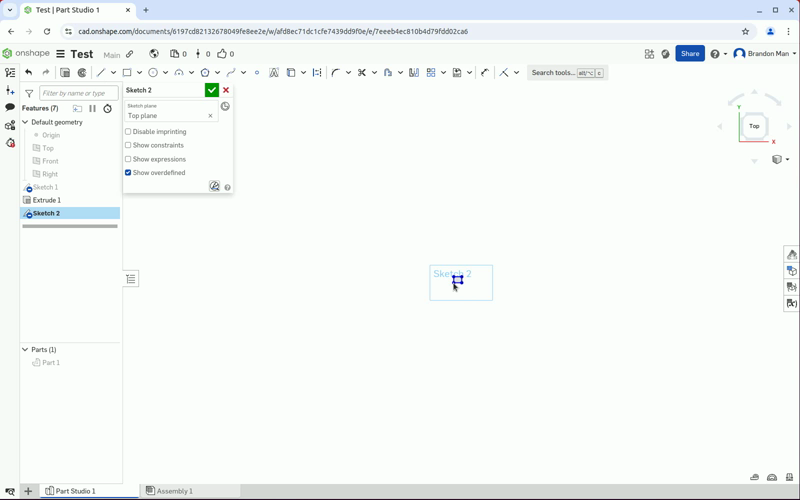
mouse_move(460, 282)
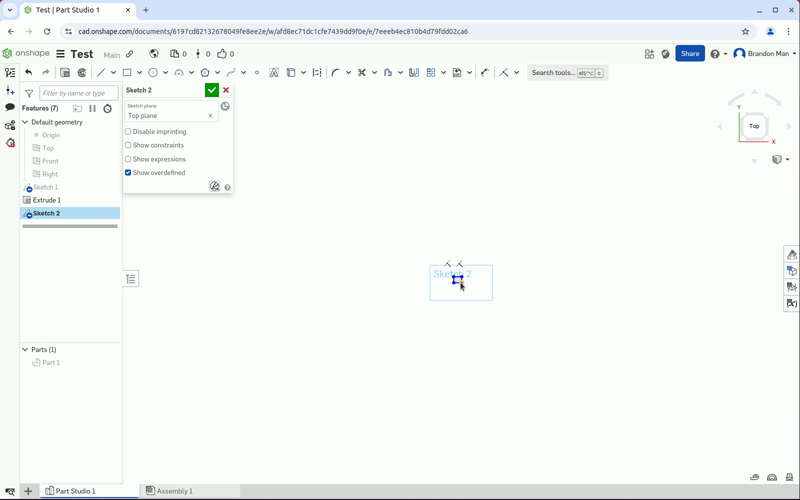
scroll(6)
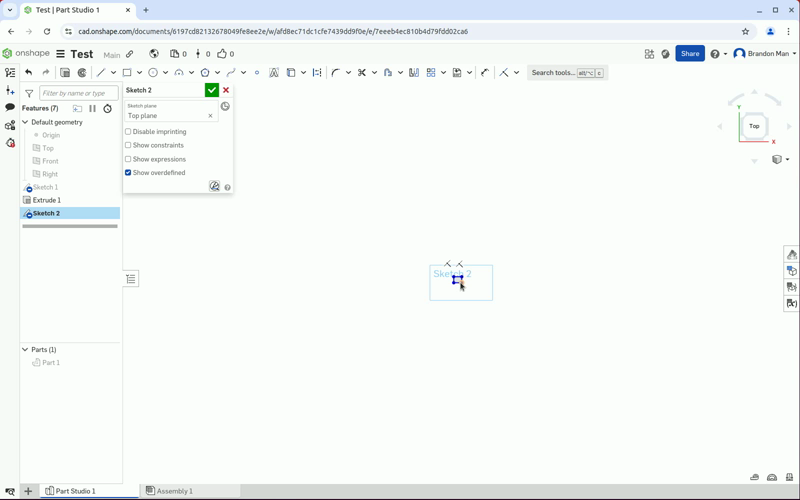
scroll(6)
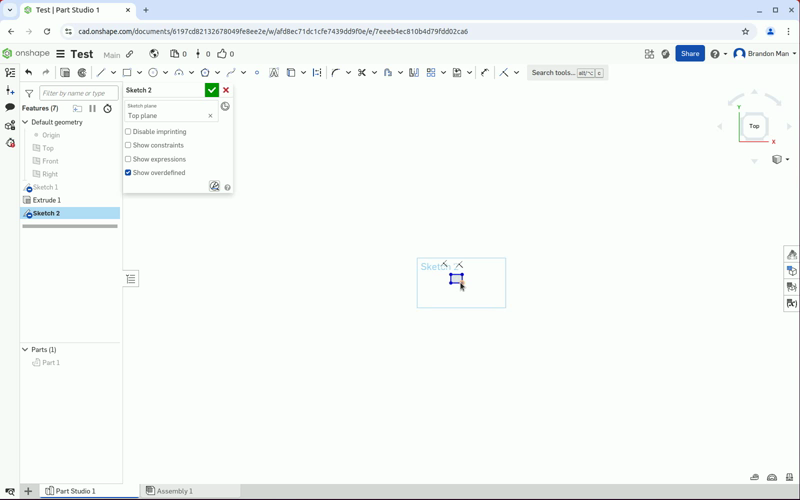
scroll(6)
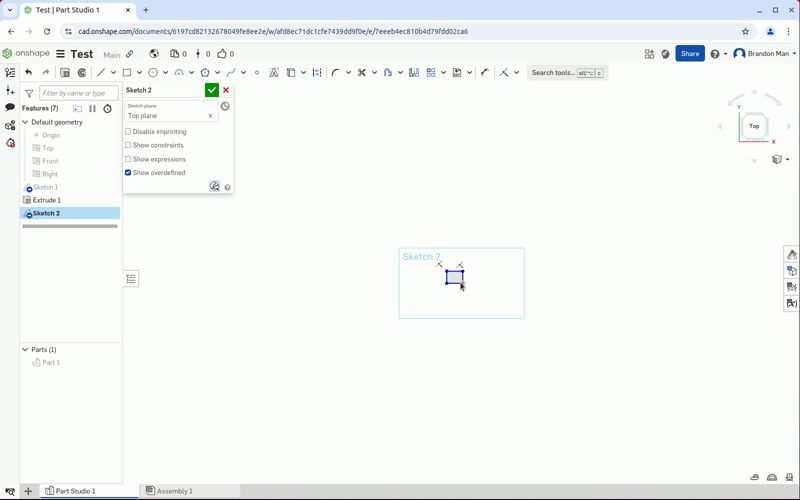
scroll(6)
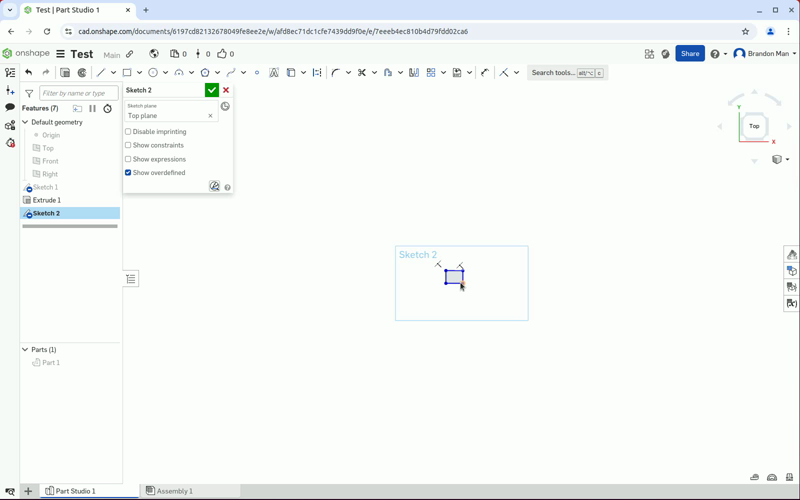
scroll(6)
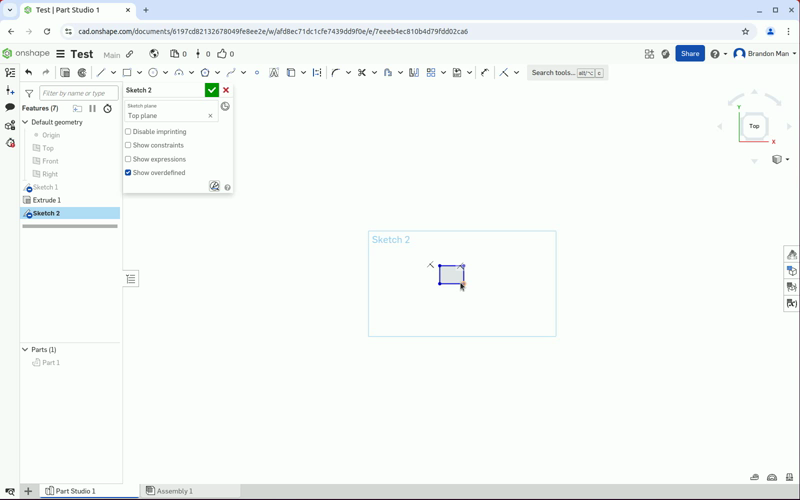
scroll(6)
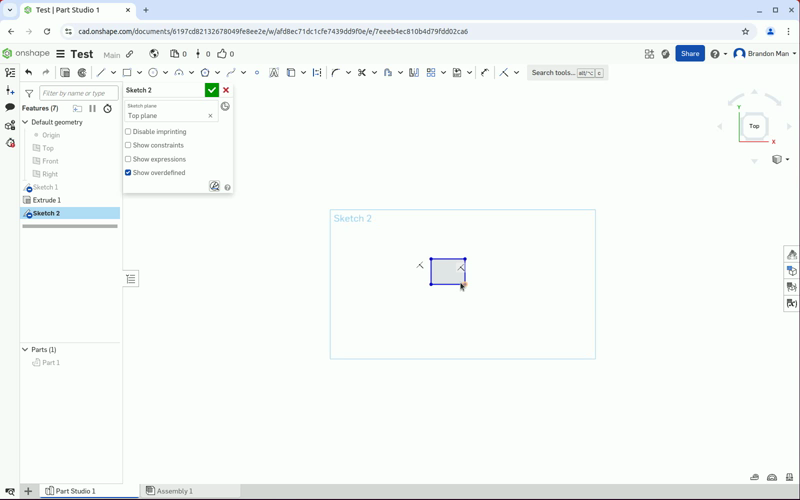
scroll(6)
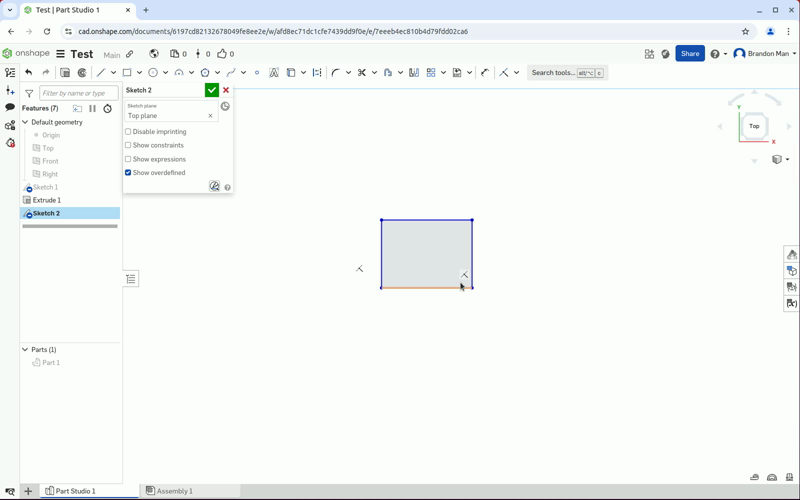
click(460, 282)
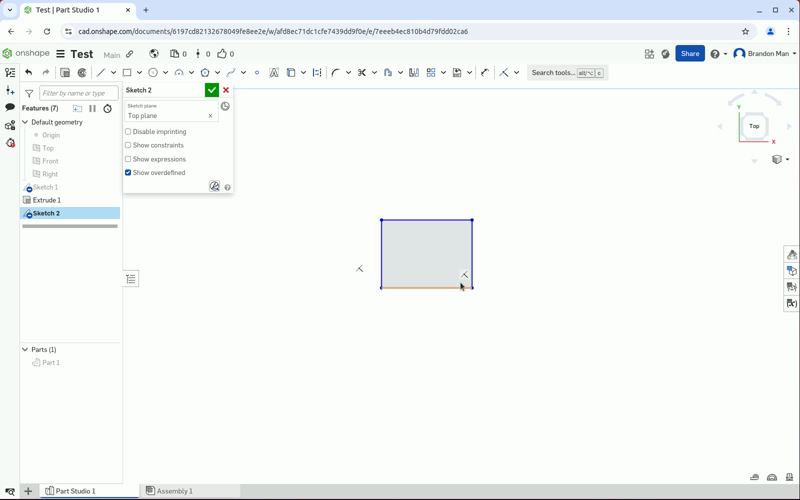
scroll(-6)
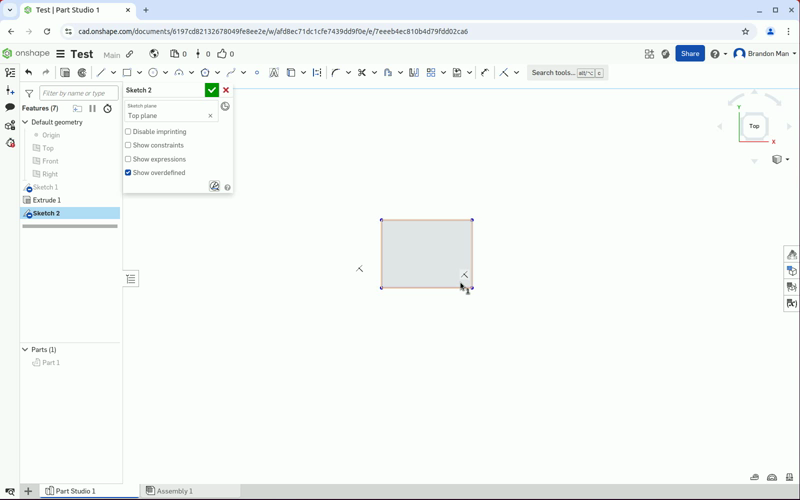
scroll(-6)
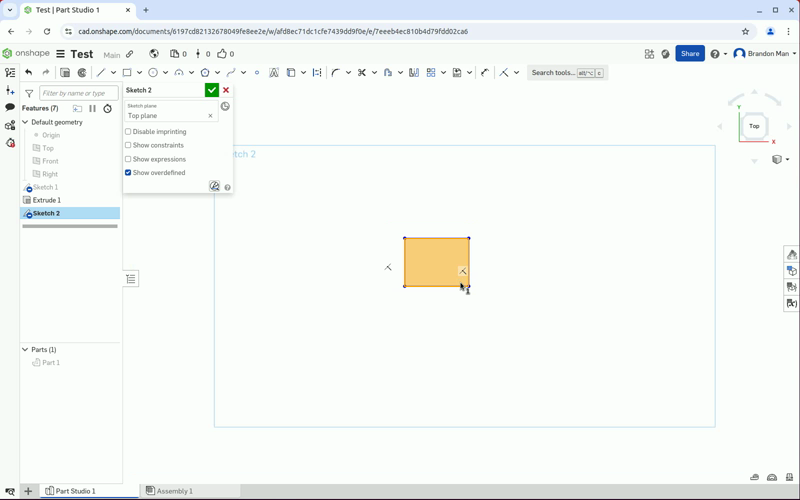
scroll(-6)
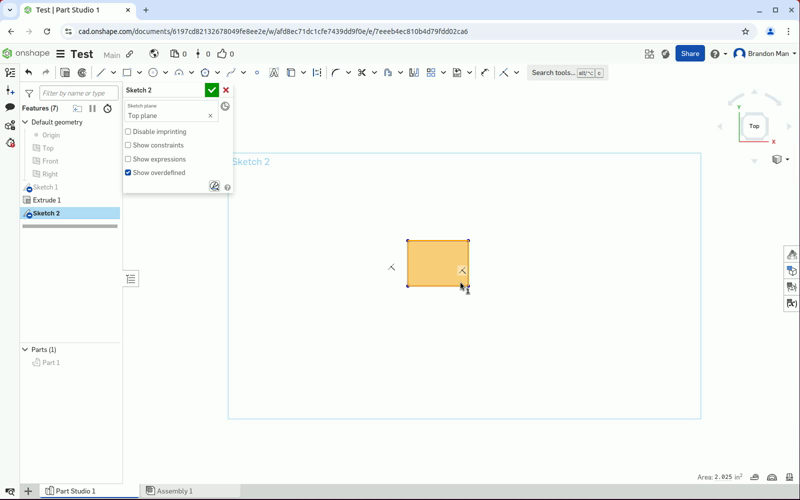
scroll(-6)
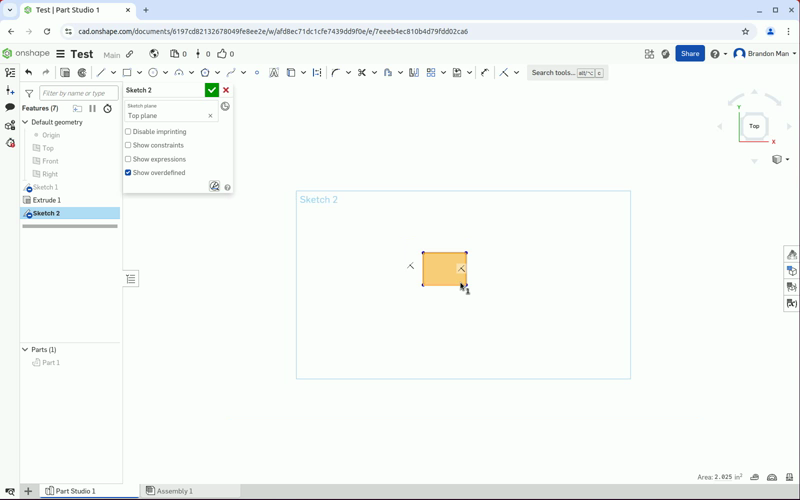
scroll(-6)
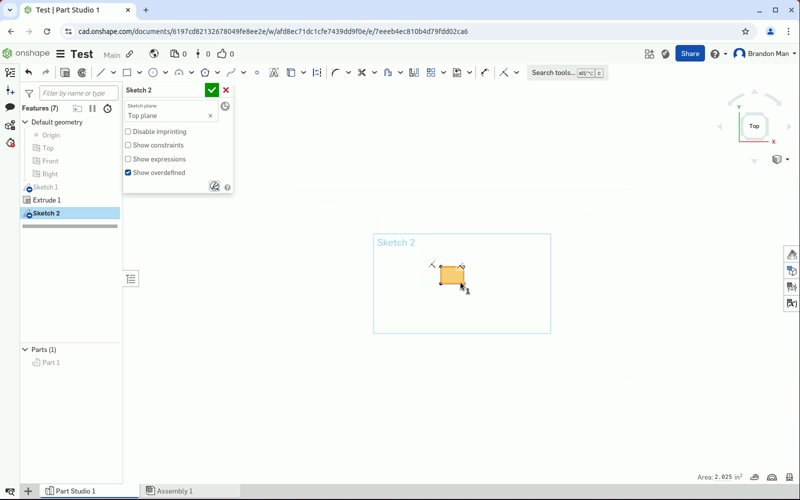
scroll(-6)
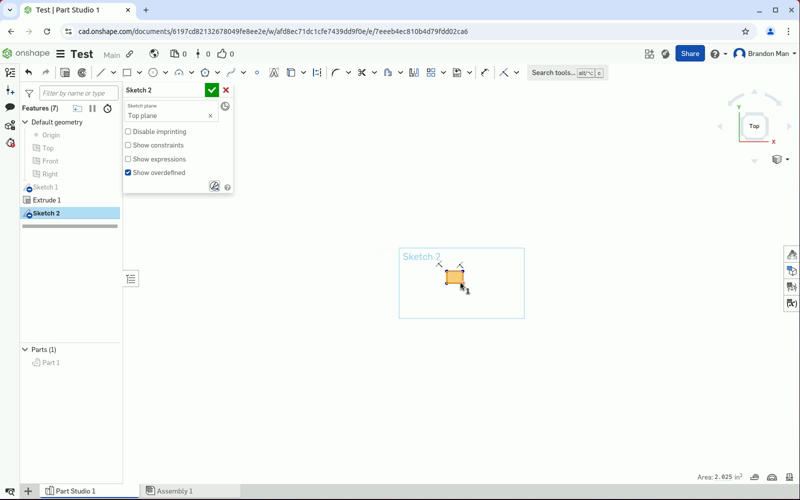
scroll(-6)
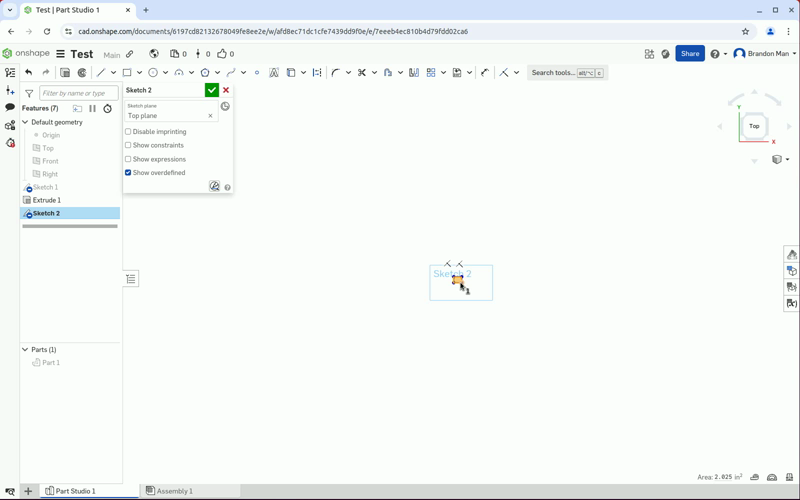
mouse_move(73, 352)
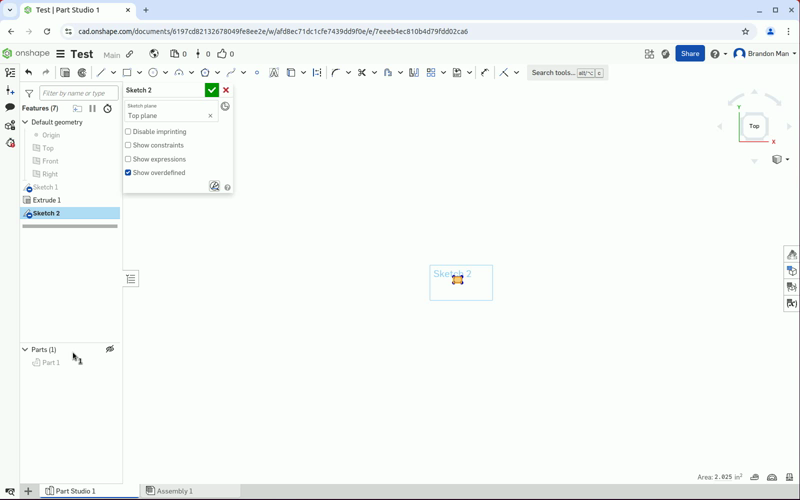
key(shift+y)
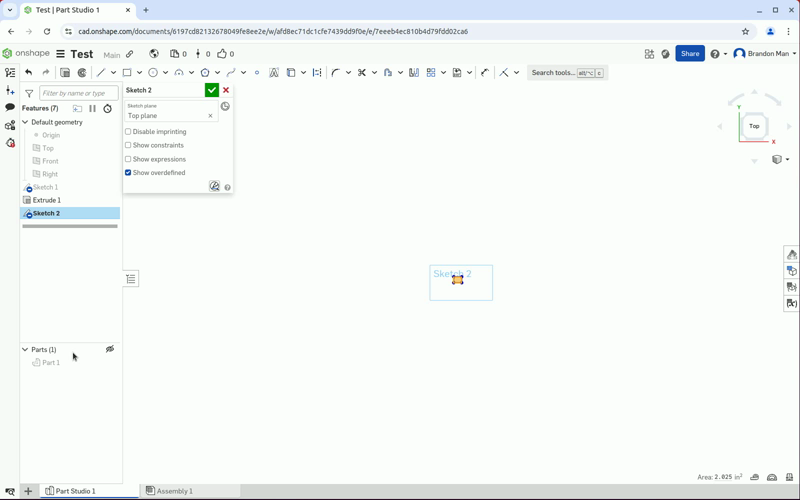
key(shift+e)
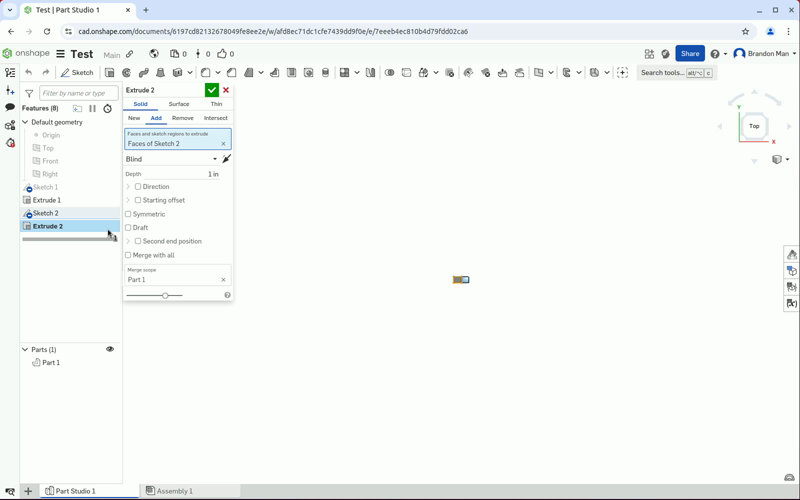
mouse_move(143, 106)
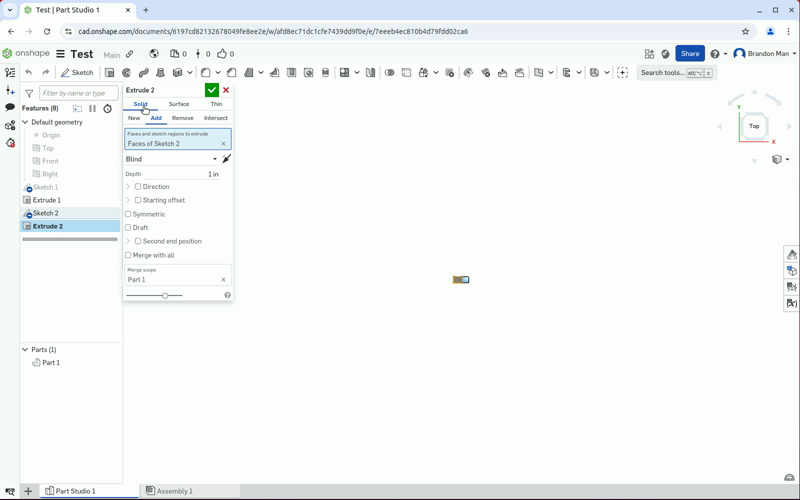
click(143, 106)
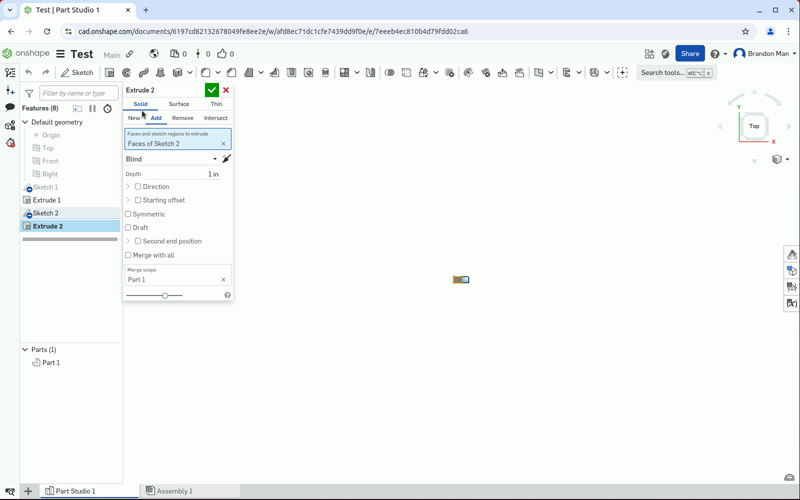
mouse_move(137, 120)
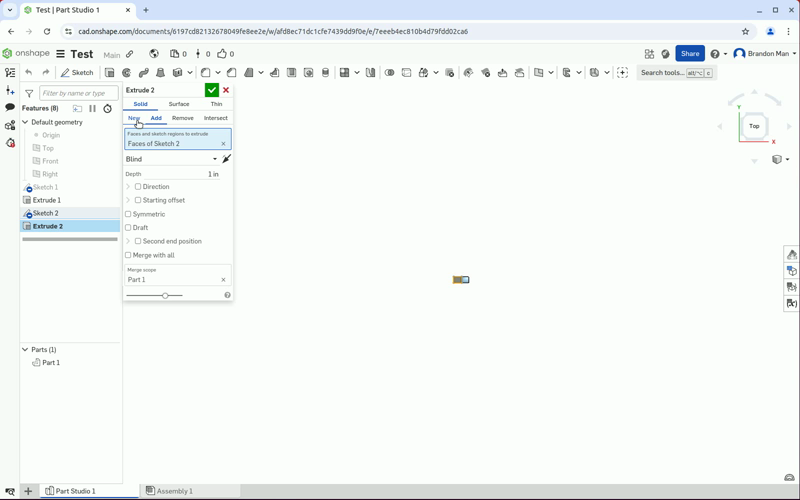
click(137, 120)
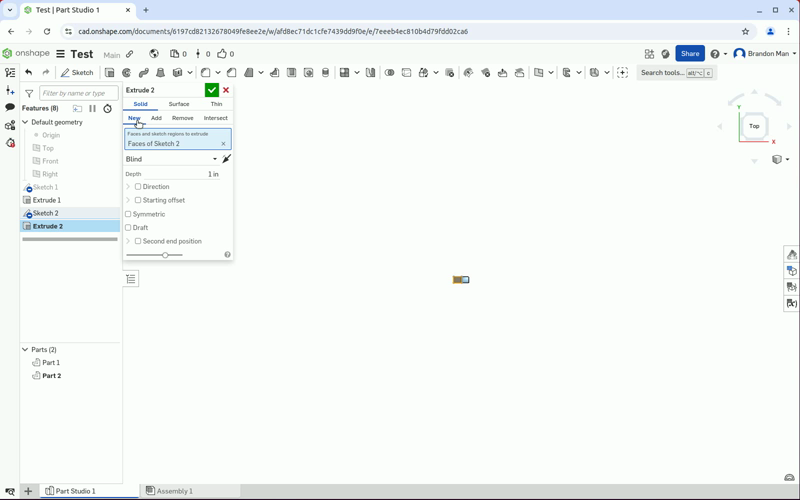
key(tab, 4)
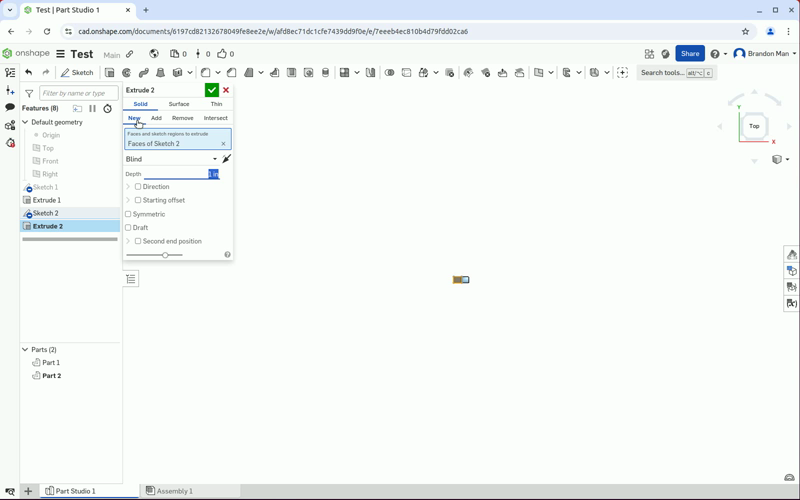
text(-1.685)
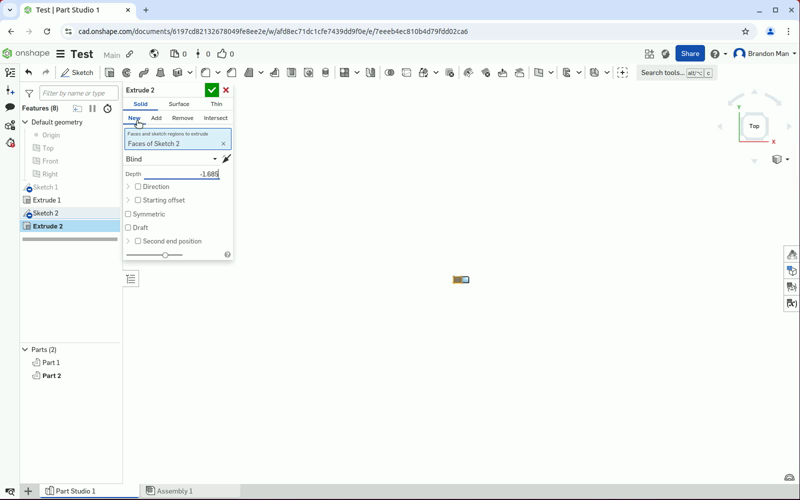
key(enter)
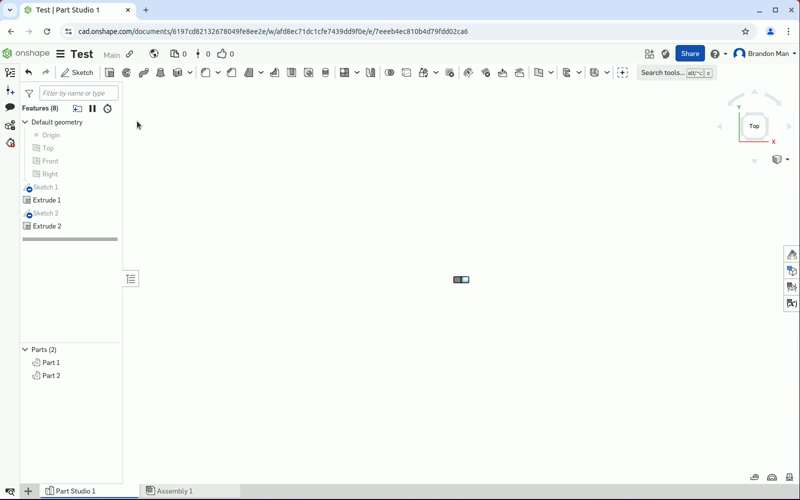
key(shift+h)
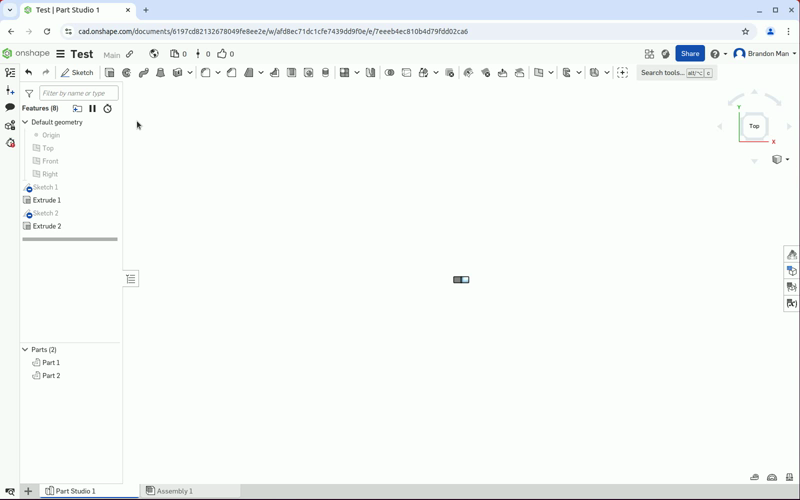
key(shift+h)
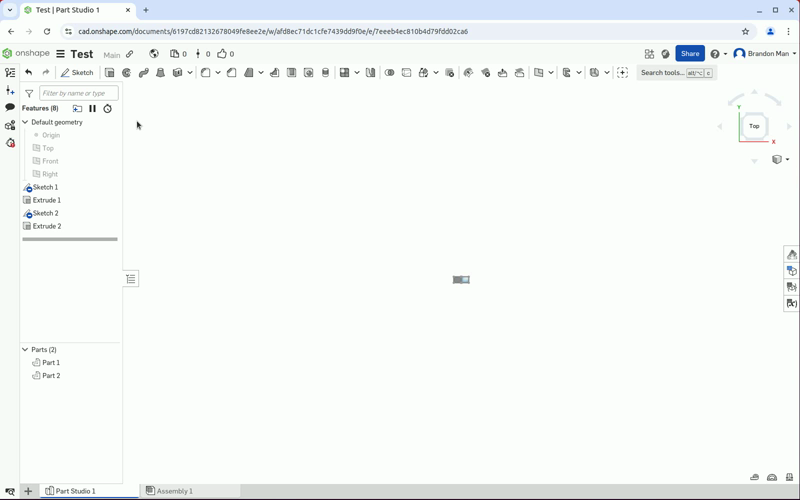
key(shift+7)
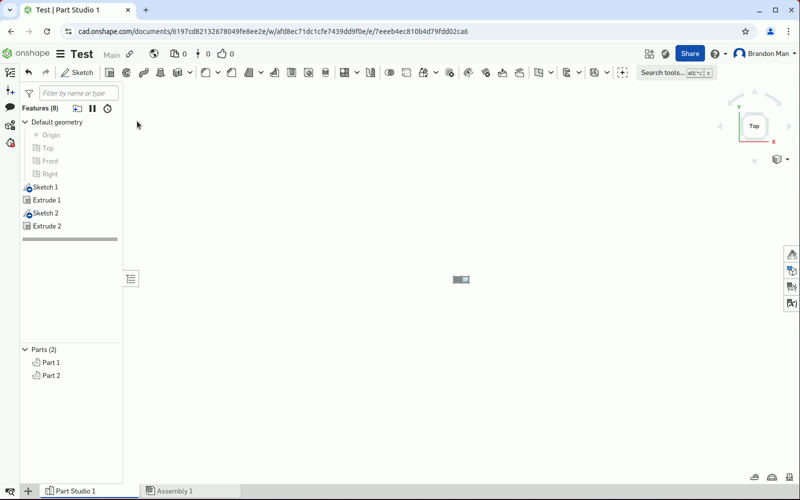
key(up, 3)
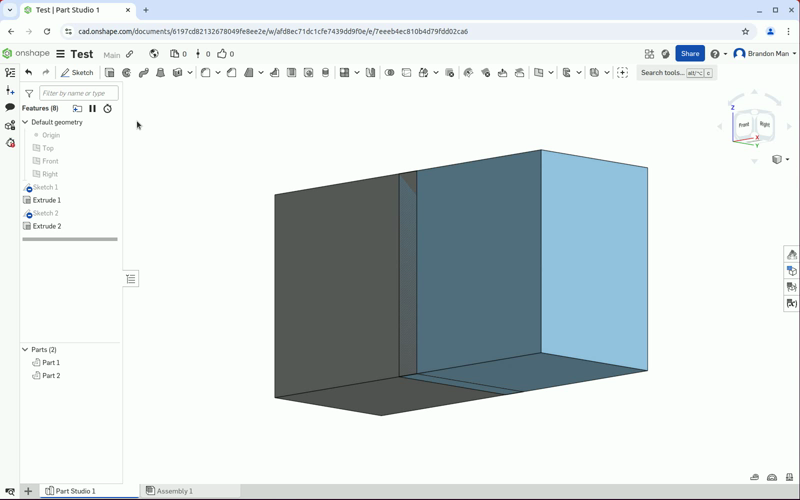
key(left, 3)
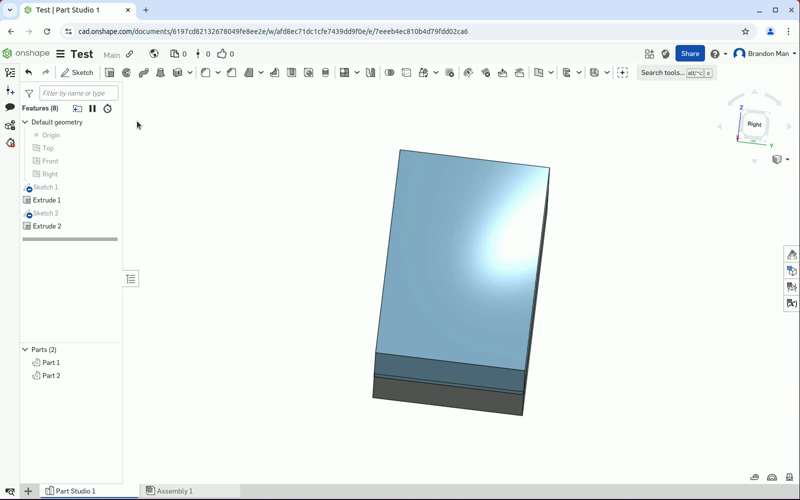
key(right, 3)
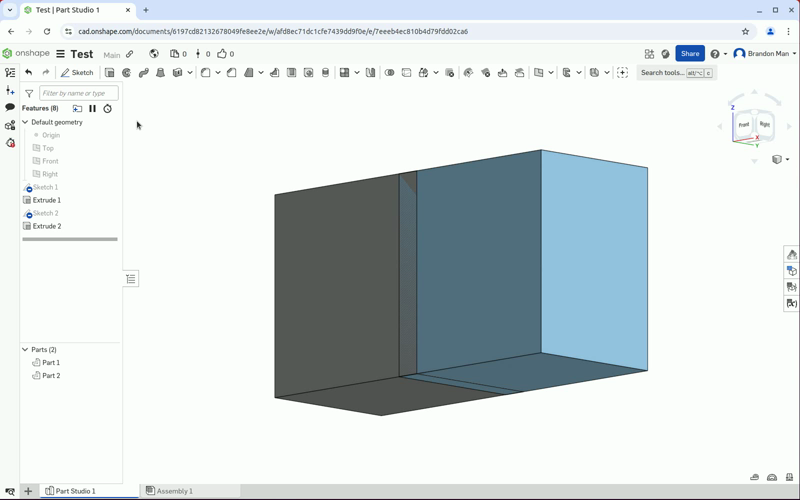
key(down, 3)
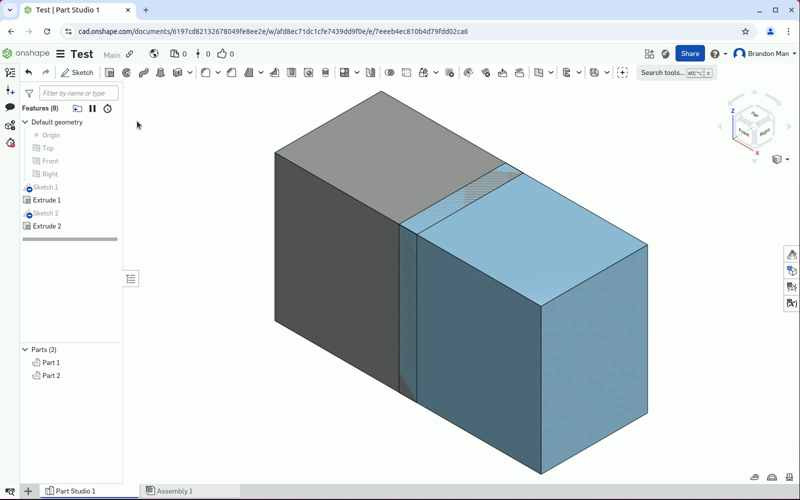
mouse_move(73, 189)
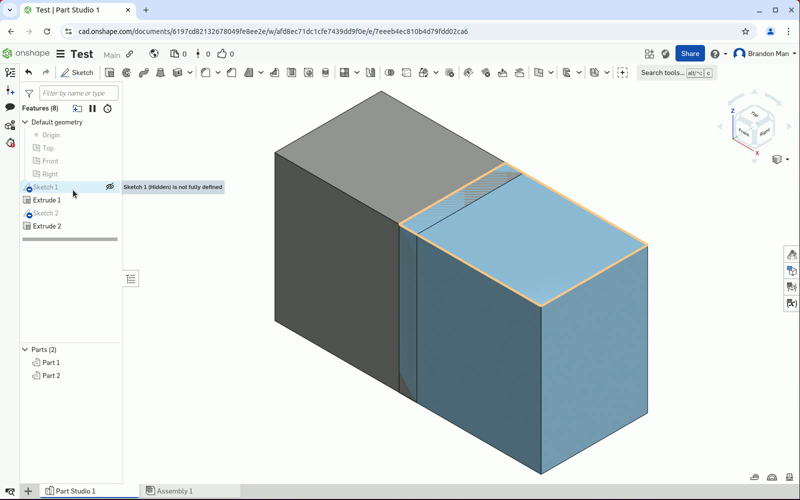
click(73, 189)